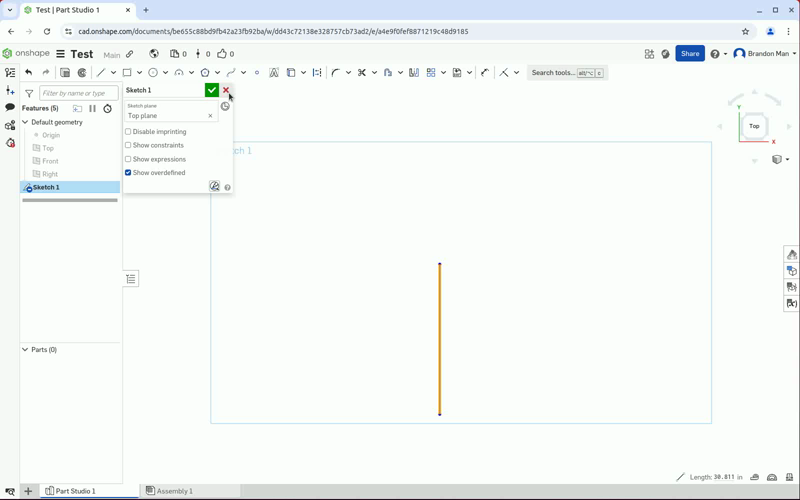
key(shift+h)
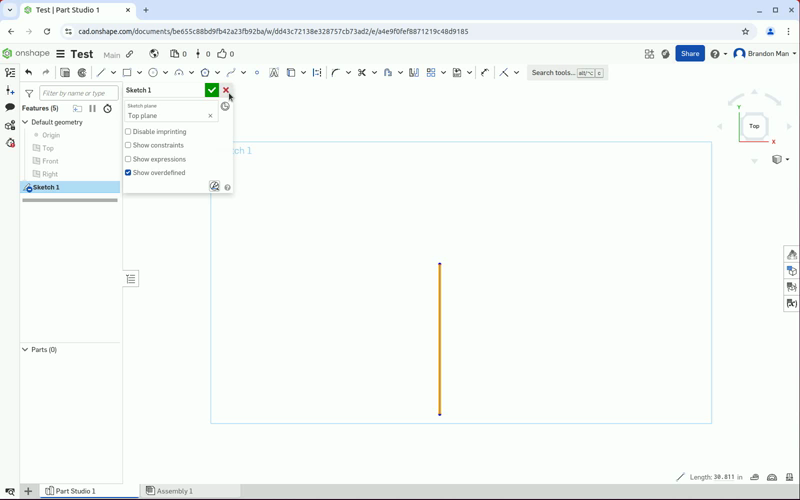
key(shift+s)
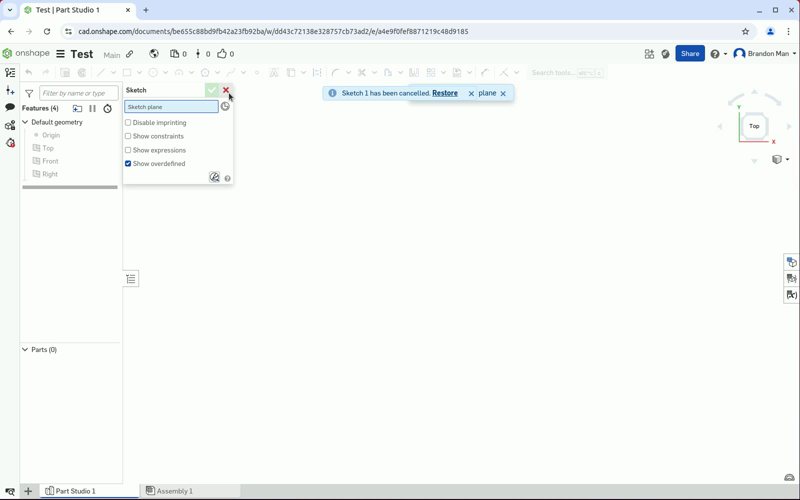
mouse_move(73, 150)
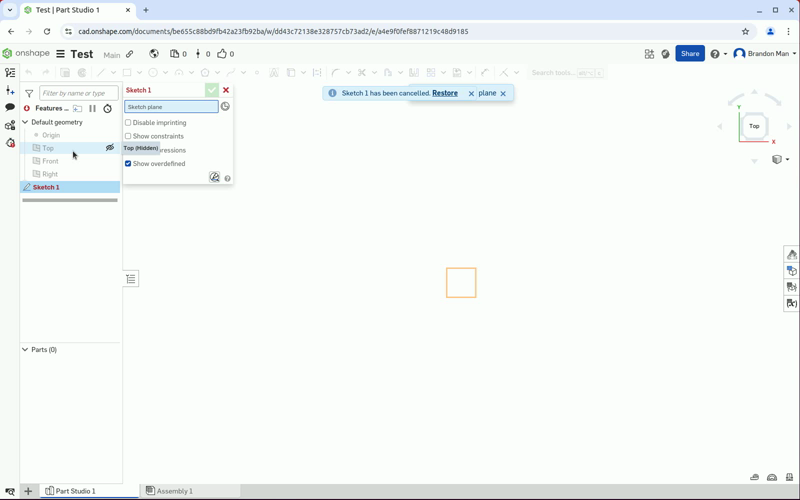
click(73, 150)
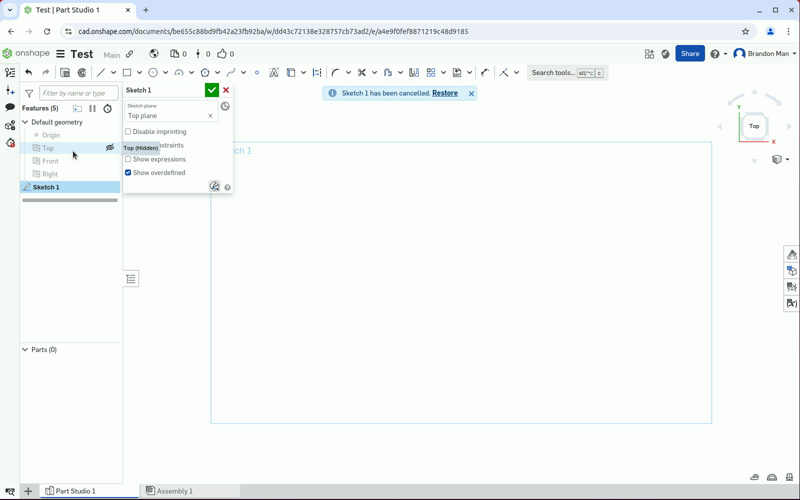
mouse_move(73, 352)
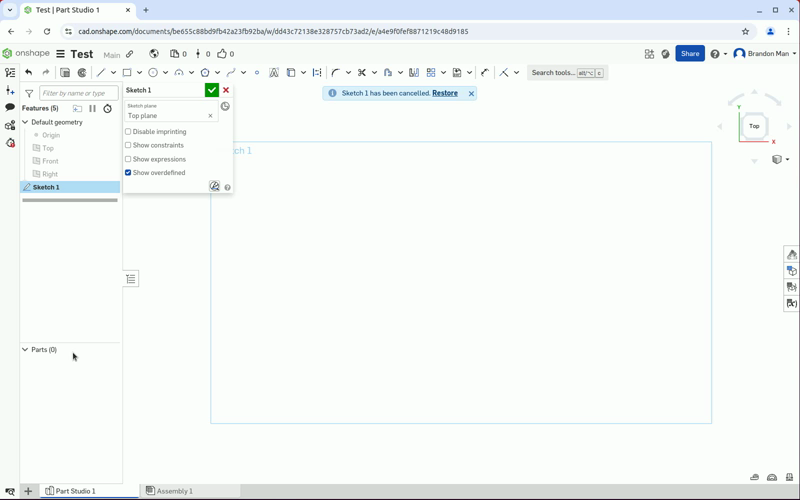
key(y)
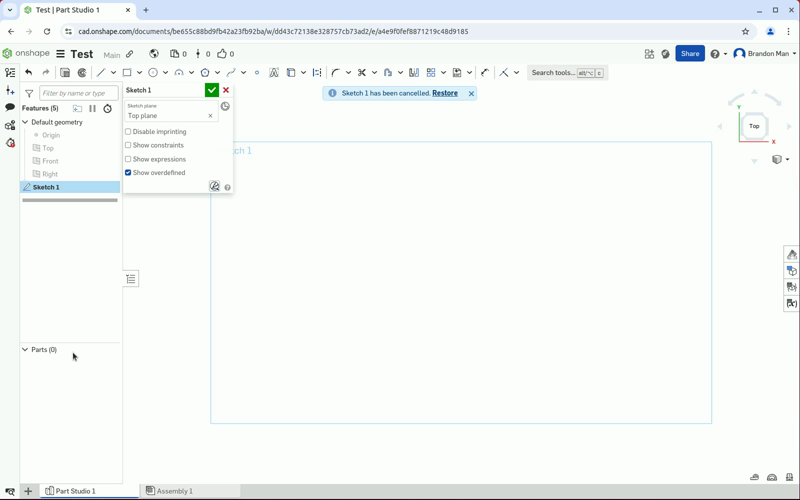
key(l)
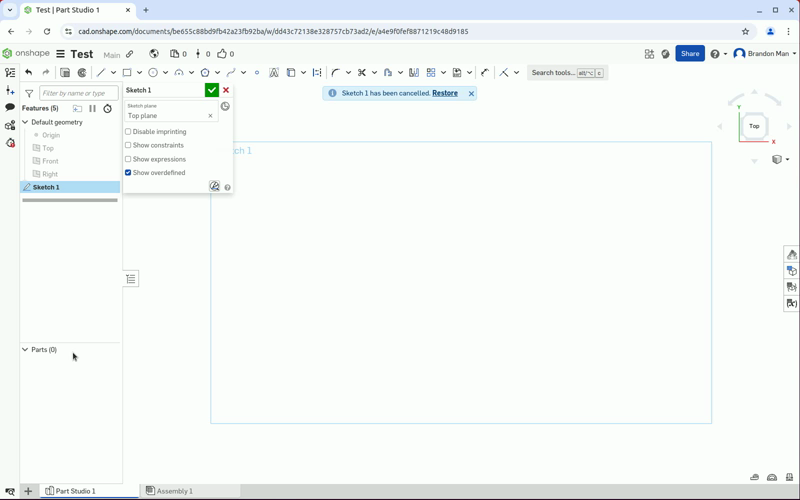
key_down(shift)
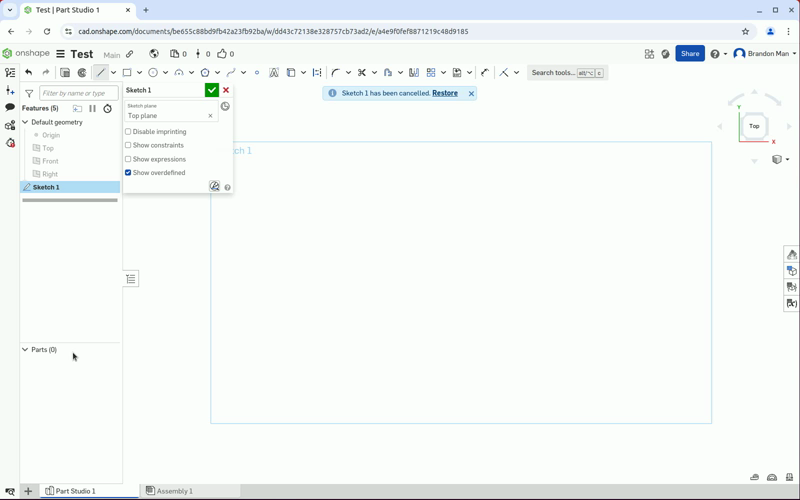
mouse_move(348, 370)
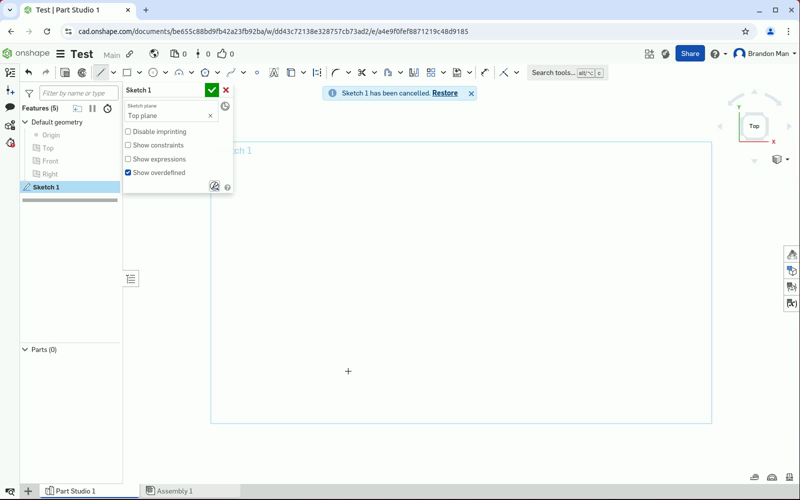
click(348, 370)
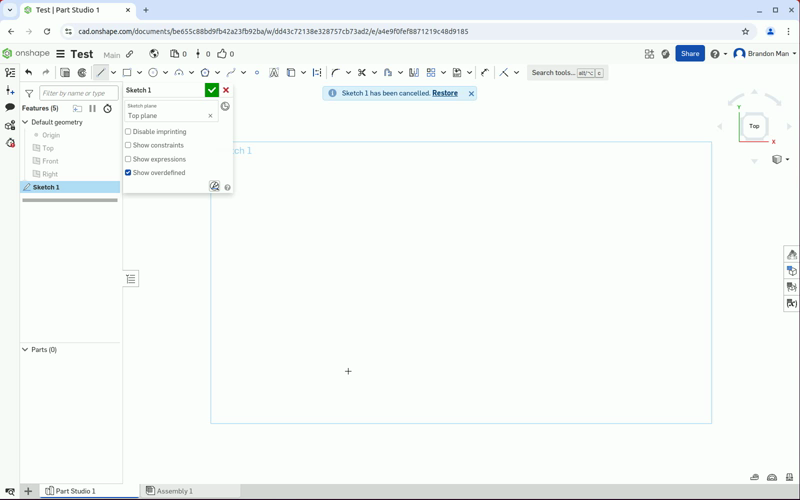
key_up(shift)
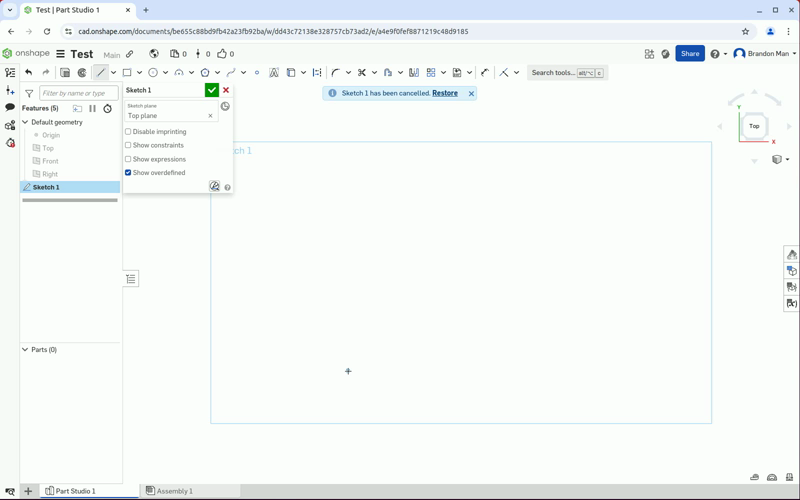
key_down(shift)
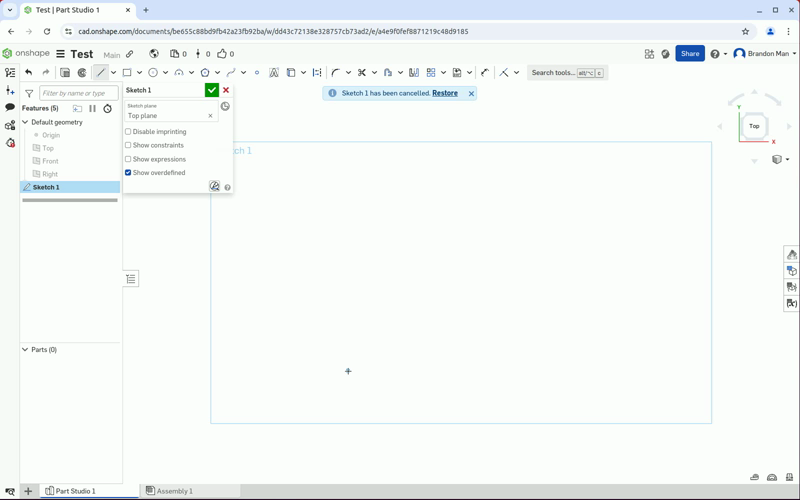
mouse_move(572, 370)
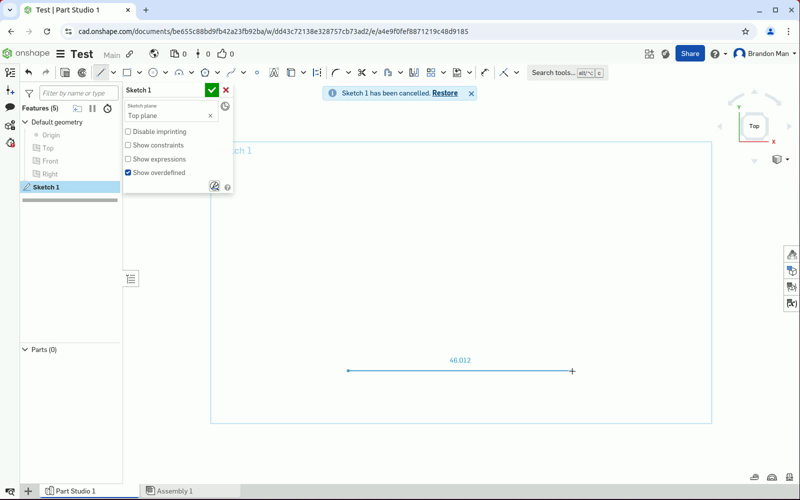
click(572, 370)
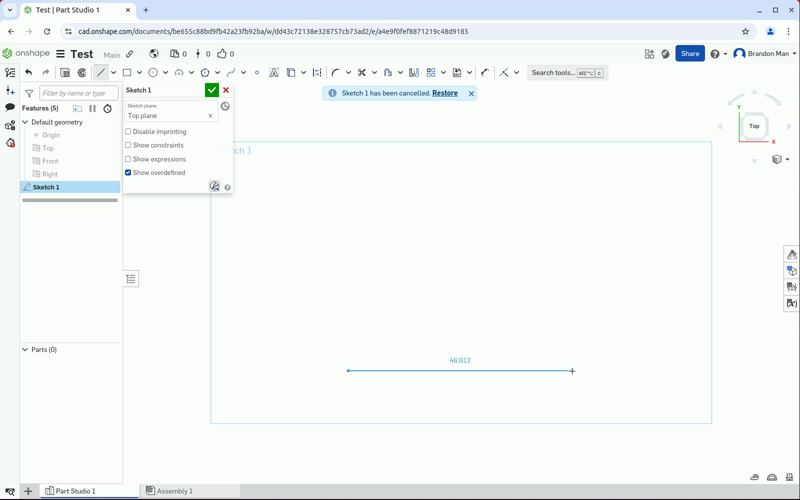
key_up(shift)
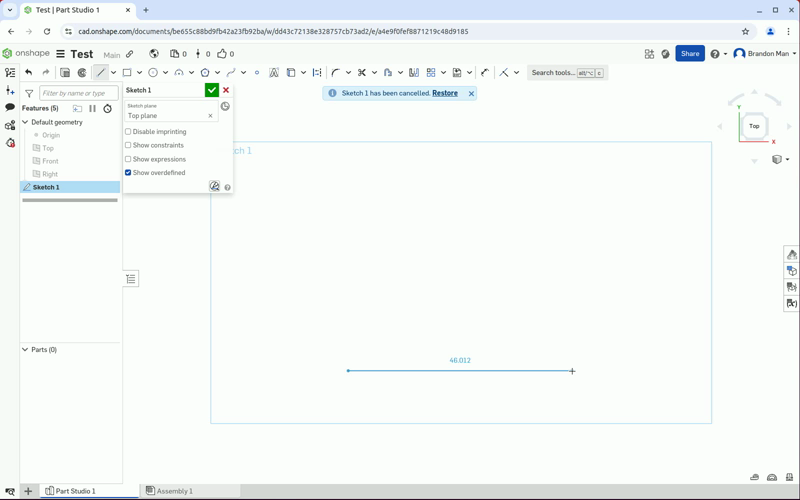
key_down(shift)
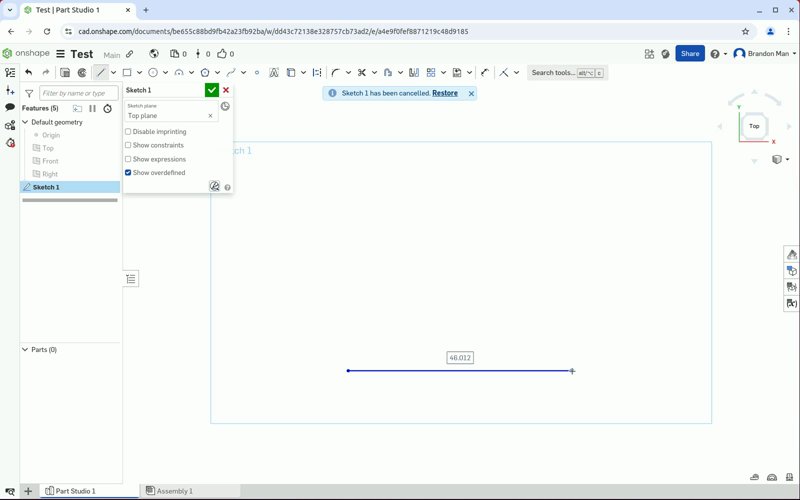
mouse_move(572, 196)
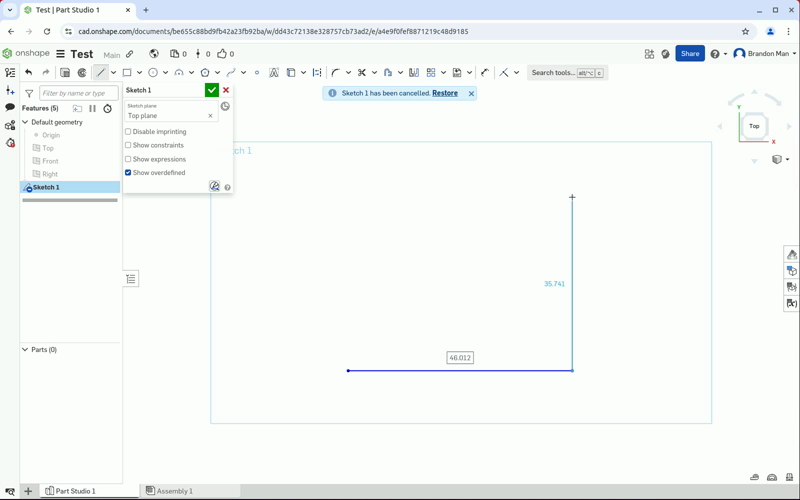
click(572, 196)
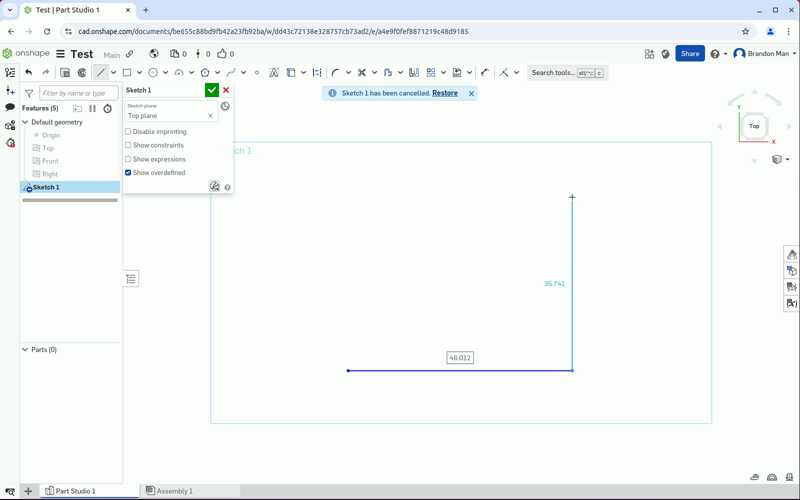
key_up(shift)
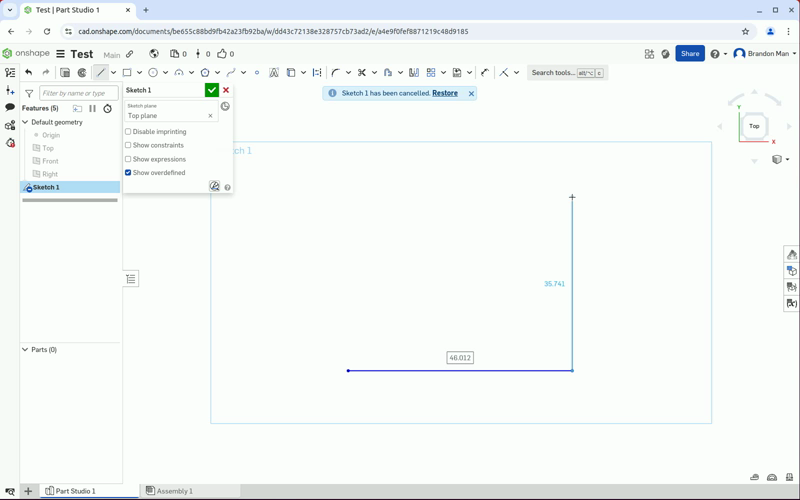
key_down(shift)
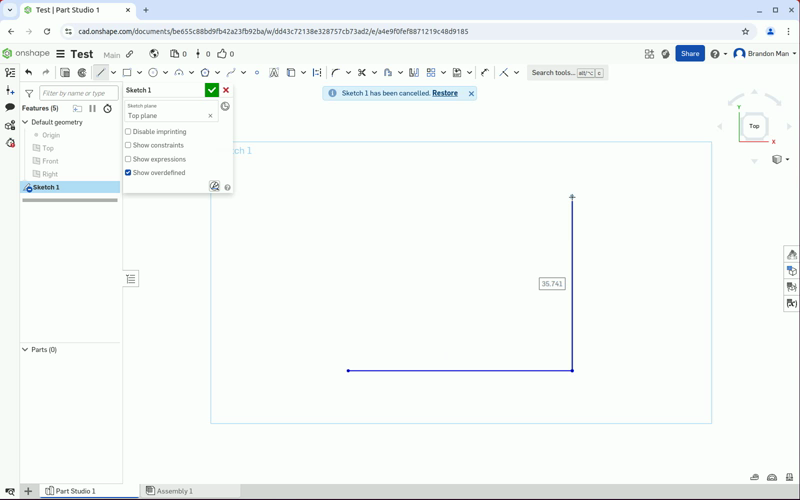
mouse_move(348, 196)
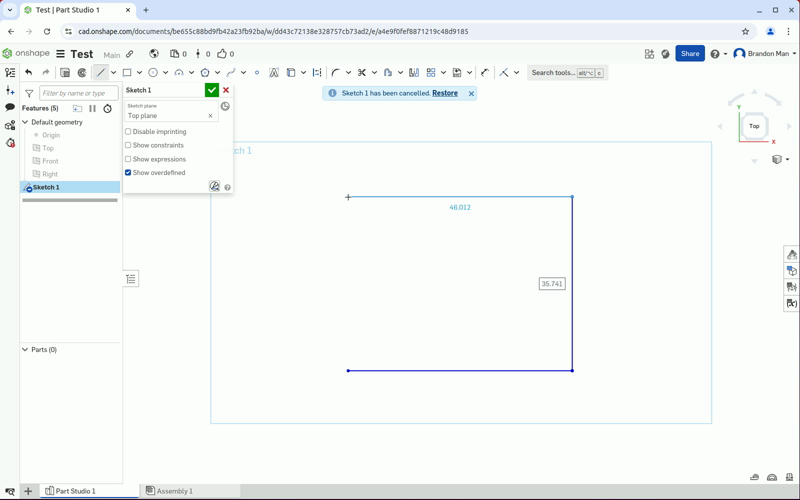
click(348, 196)
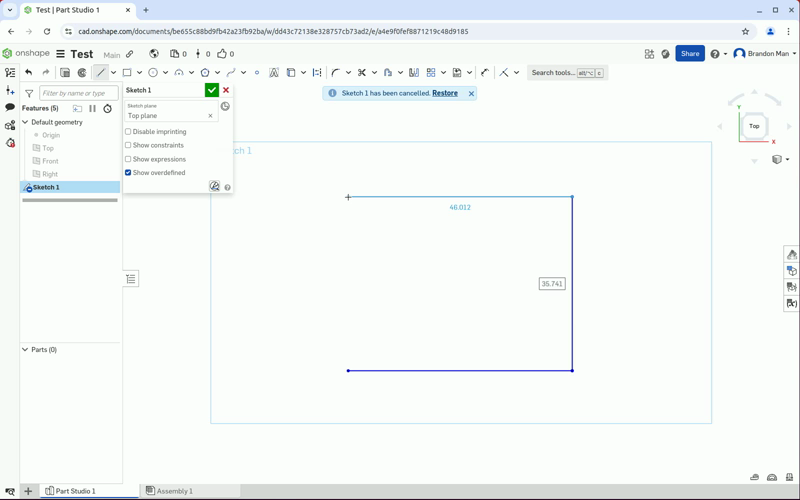
key_up(shift)
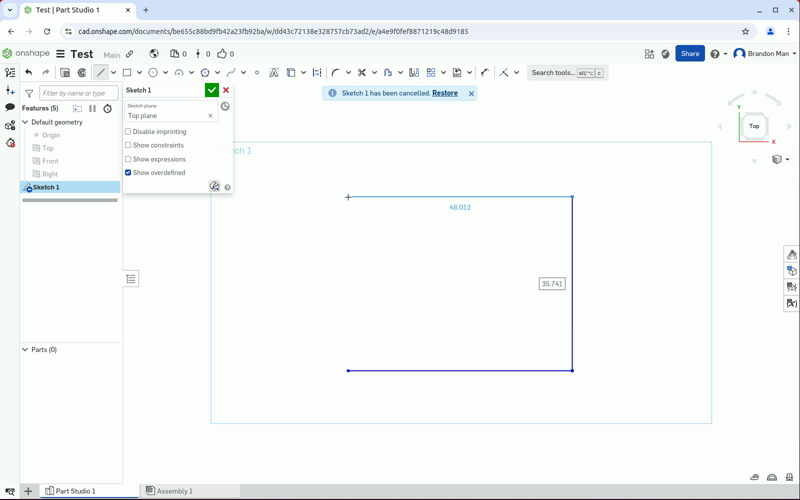
key_down(shift)
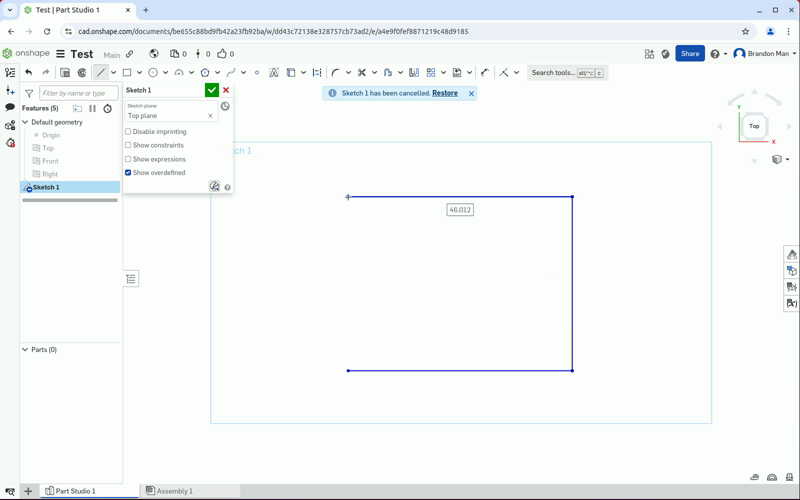
mouse_move(348, 370)
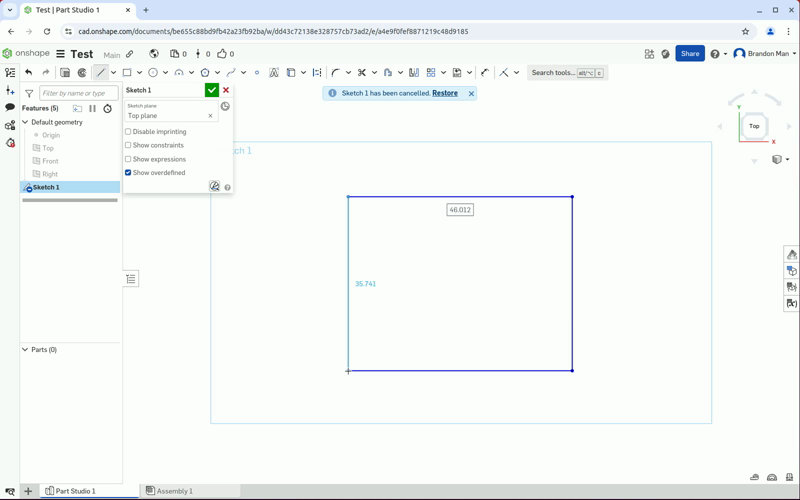
key_up(shift)
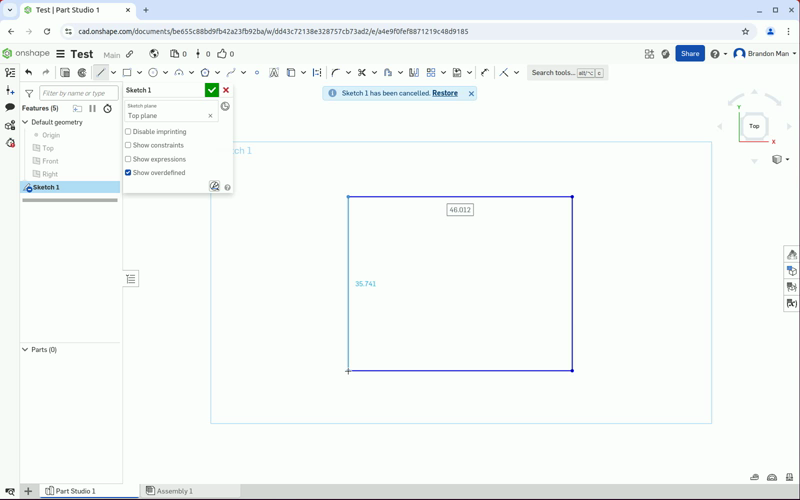
click(348, 370)
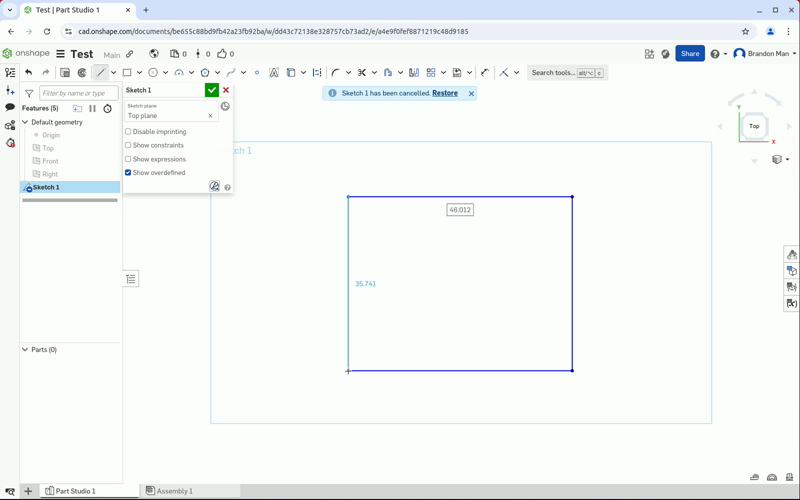
key(esc)
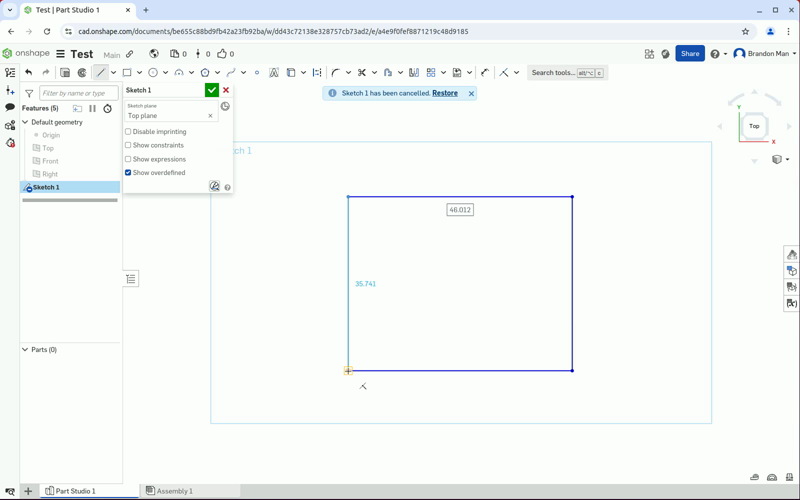
mouse_move(447, 287)
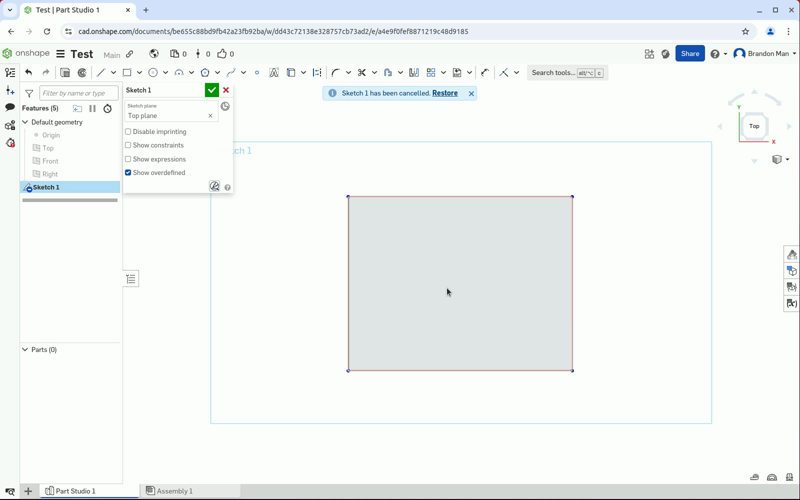
click(447, 287)
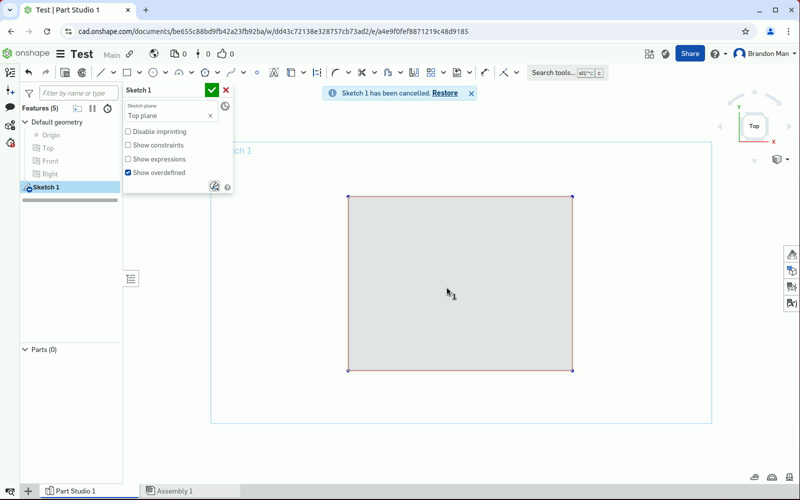
mouse_move(73, 352)
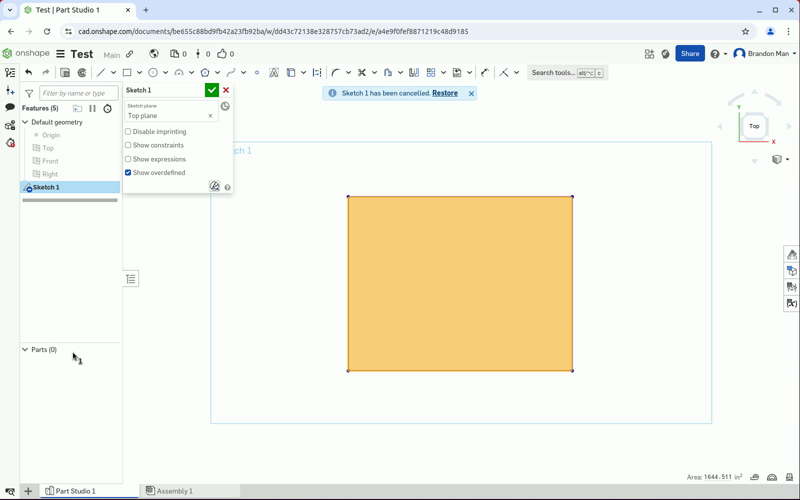
key(shift+y)
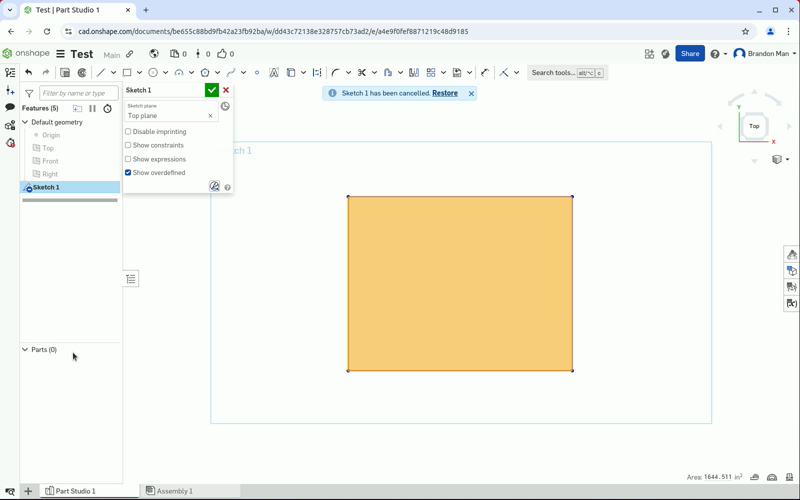
key(shift+e)
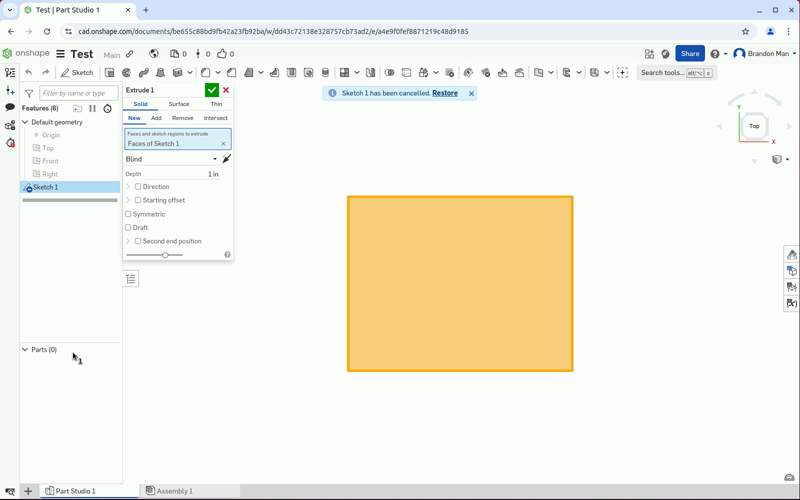
mouse_move(143, 106)
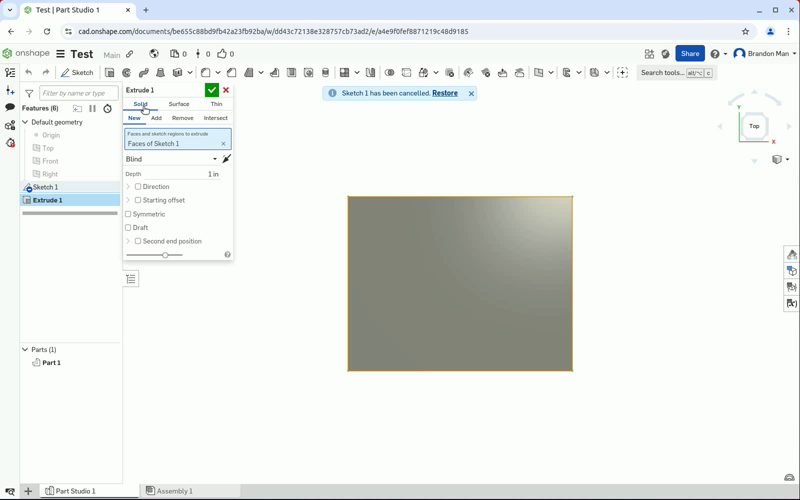
click(143, 106)
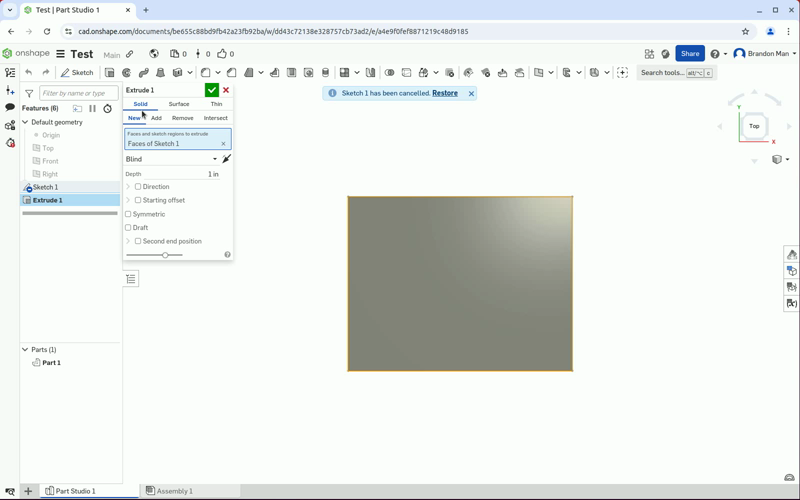
mouse_move(137, 120)
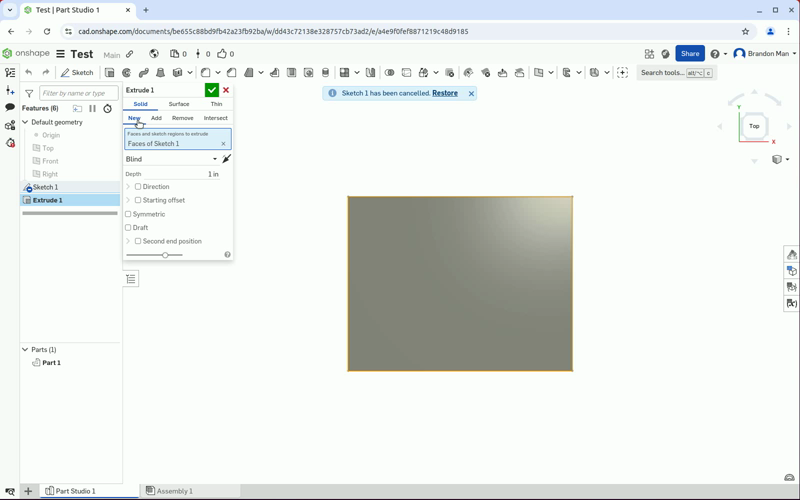
click(137, 120)
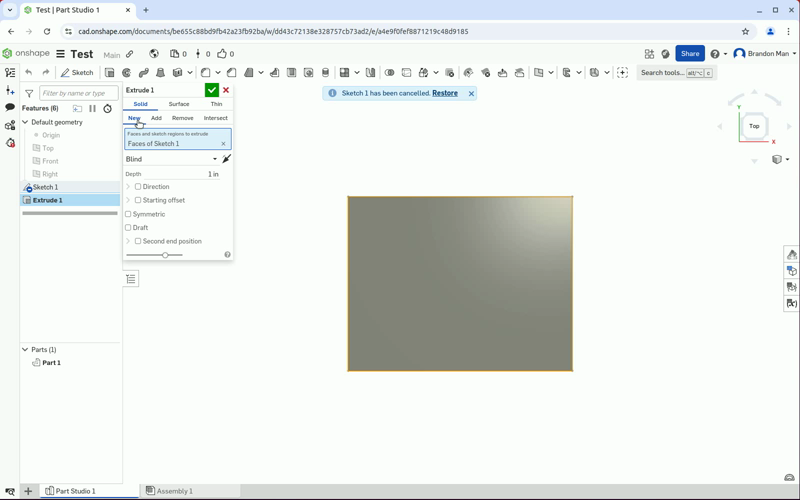
key(tab, 4)
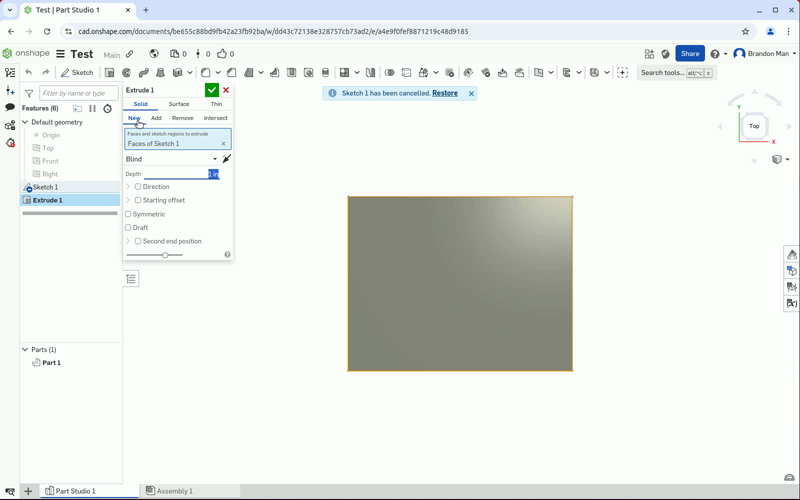
text(13.962)
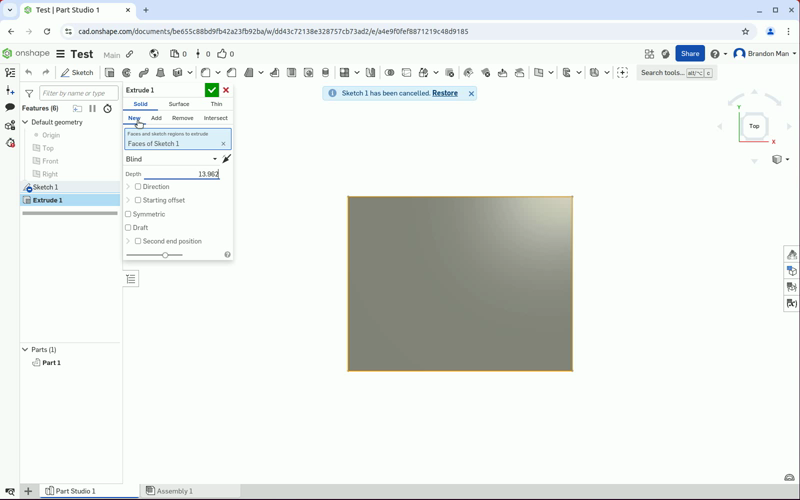
key(tab, 3)
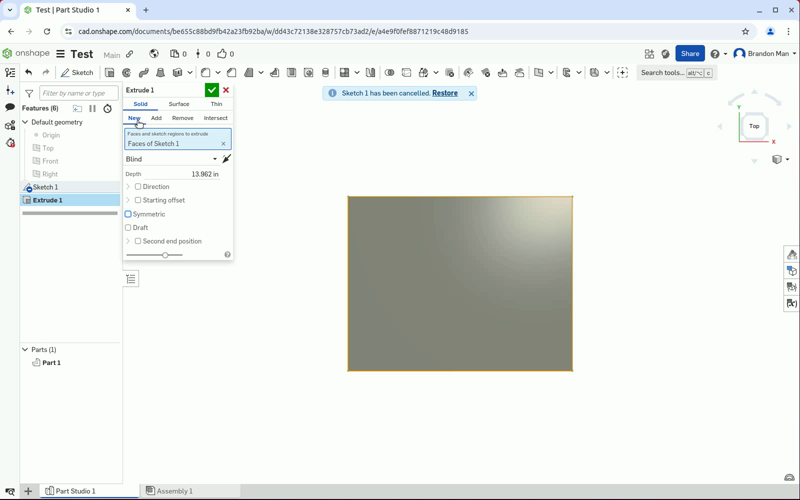
key(space)
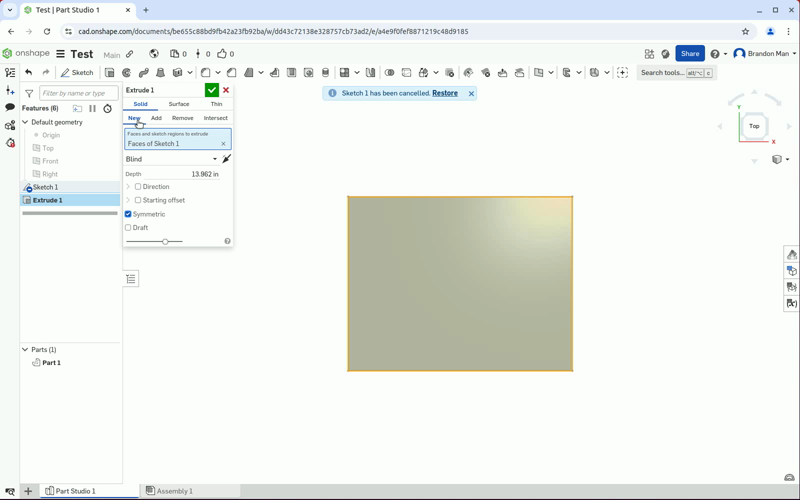
key(enter)
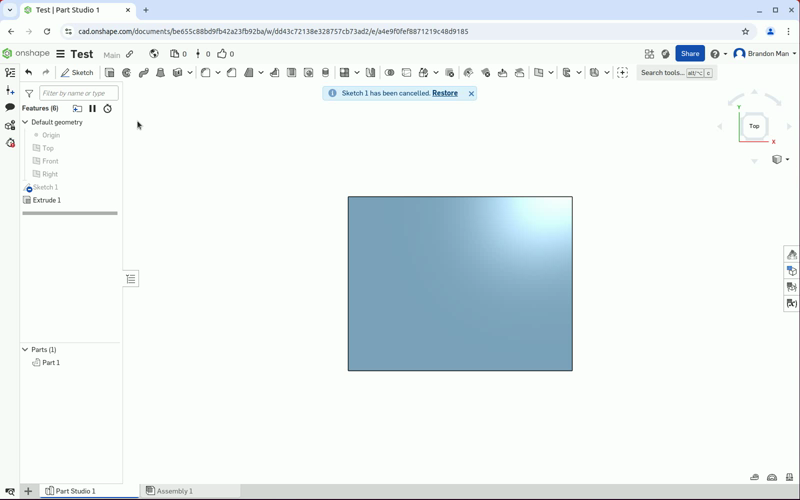
key(shift+h)
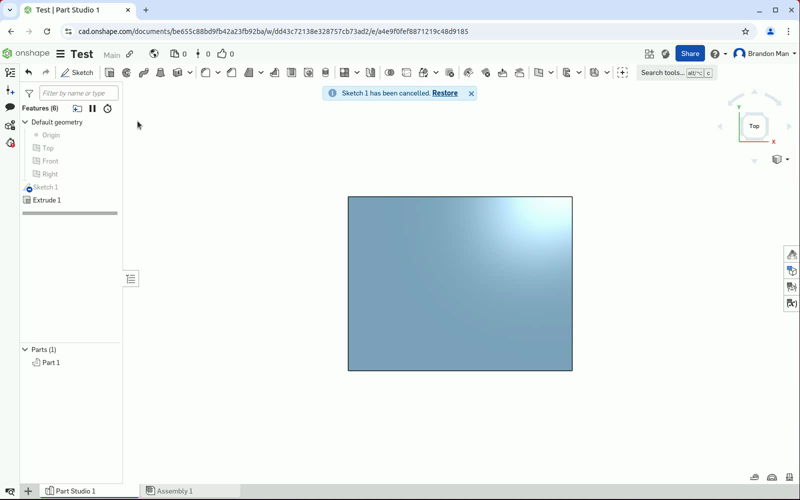
key(shift+h)
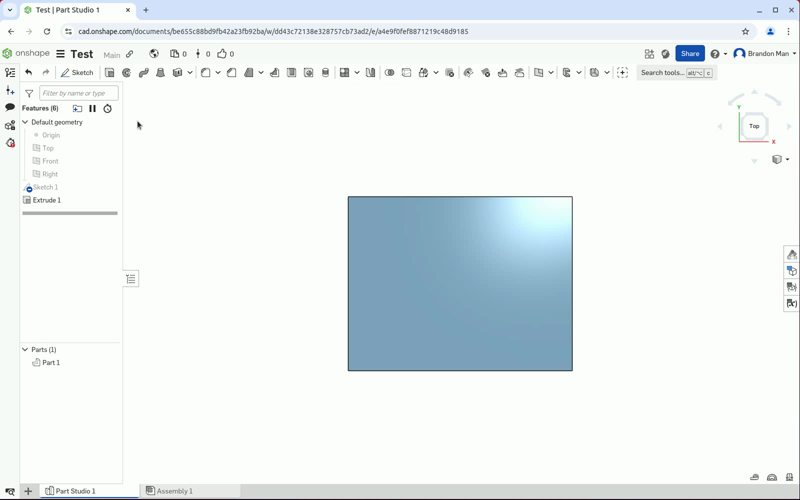
mouse_move(73, 189)
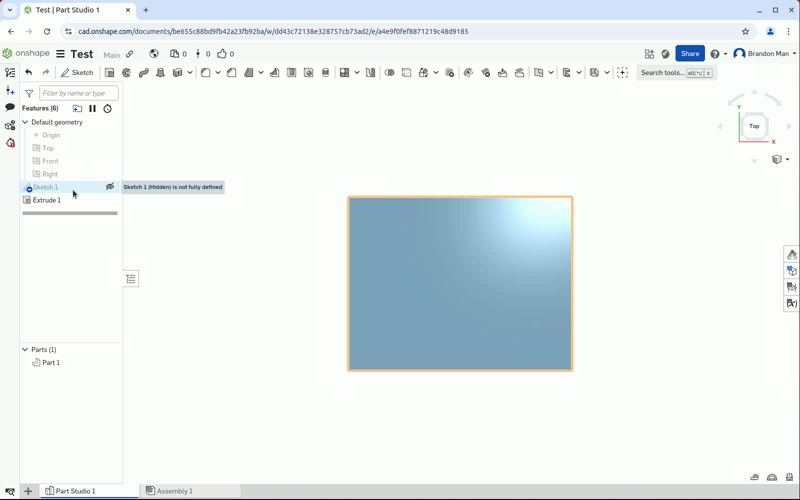
click(73, 189)
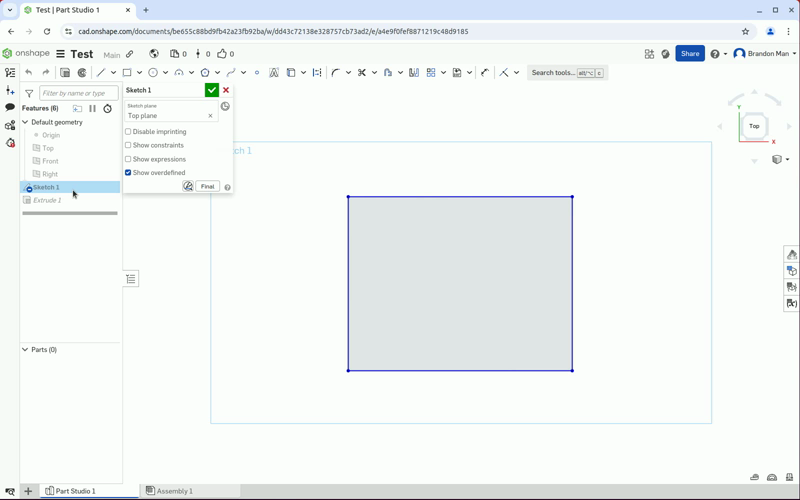
mouse_move(229, 92)
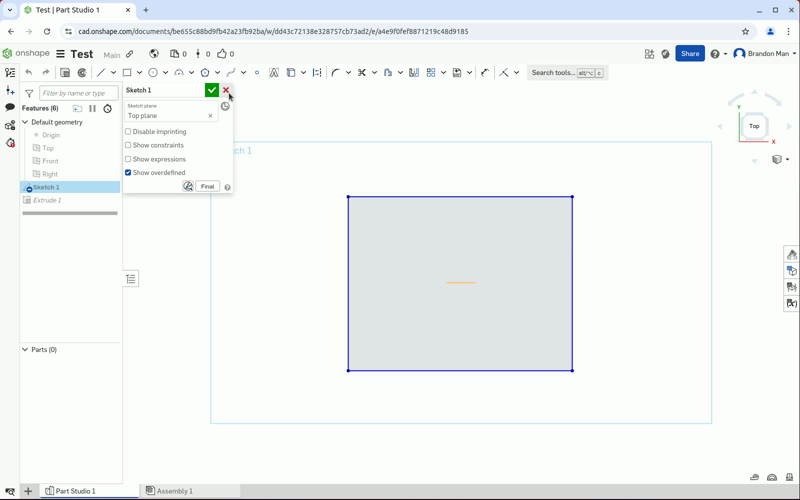
click(229, 92)
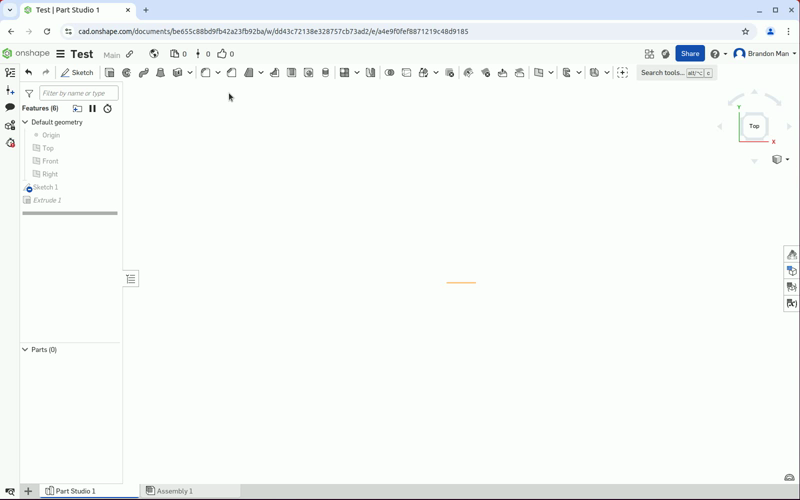
mouse_move(541, 75)
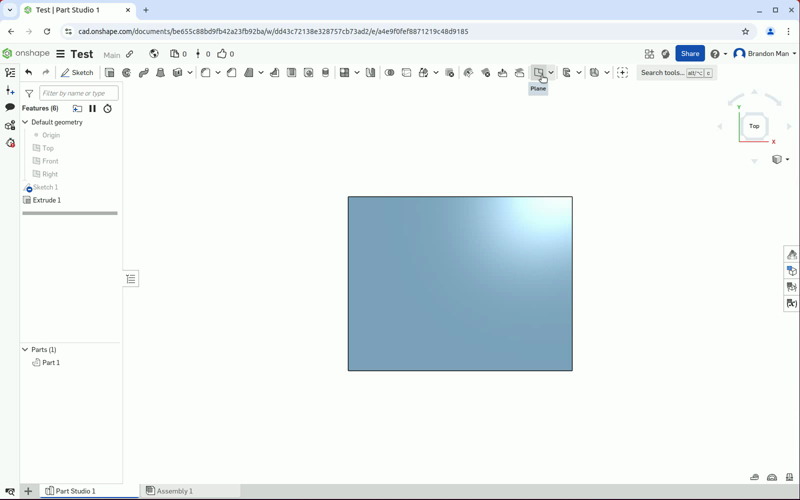
click(541, 75)
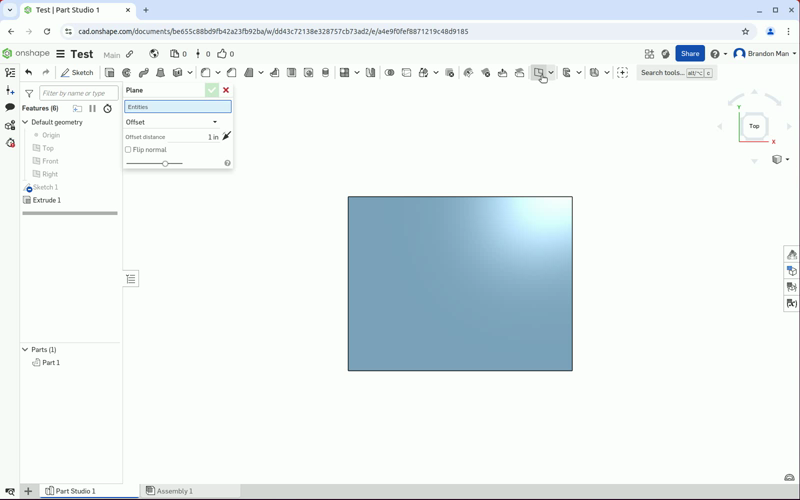
mouse_move(73, 150)
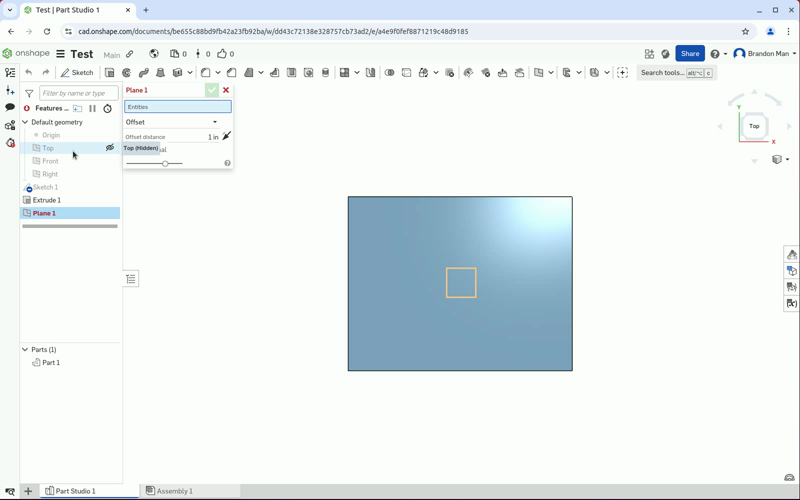
click(73, 150)
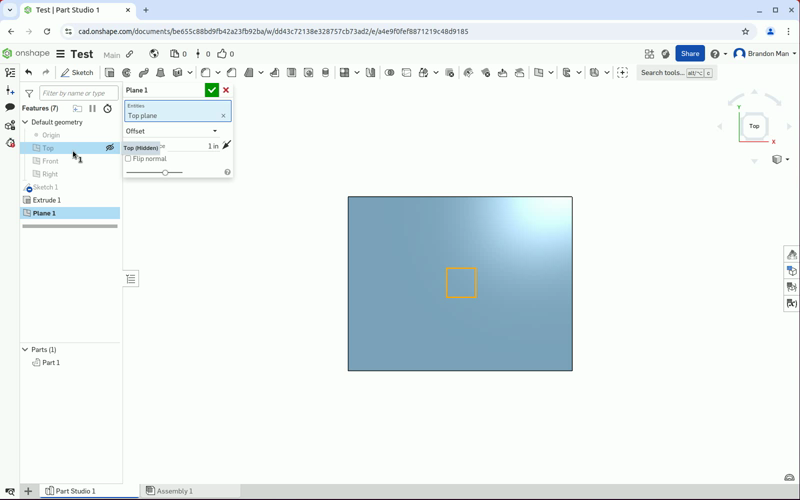
key(tab, 2)
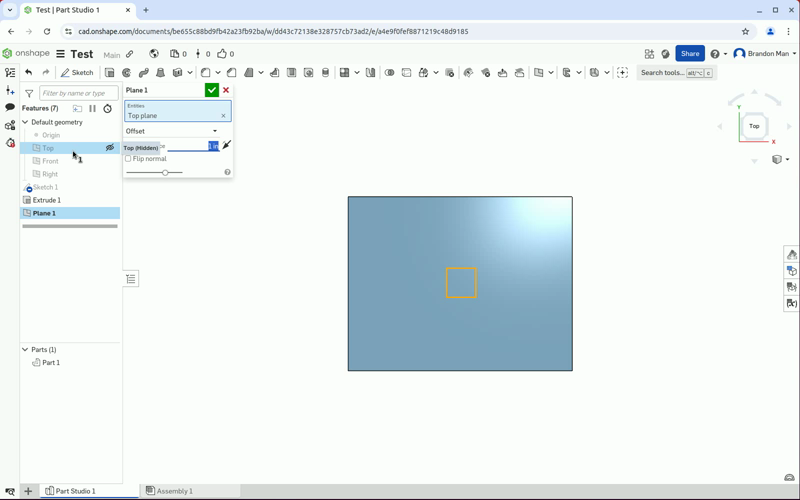
text(6.994)
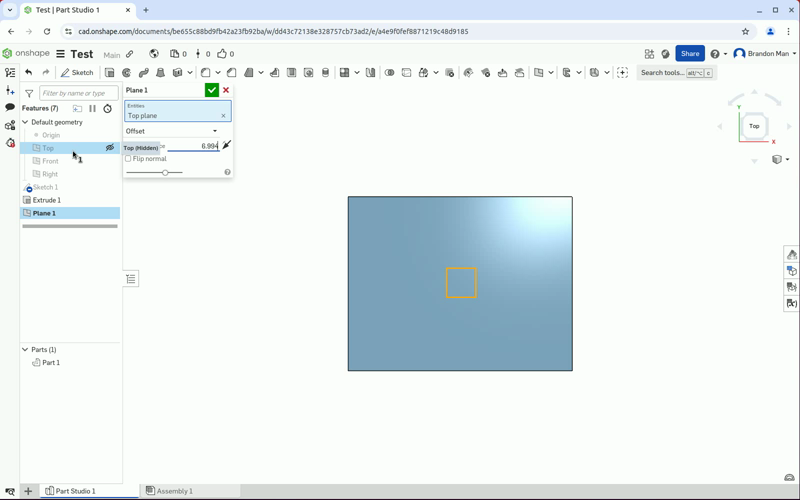
key(enter, 2)
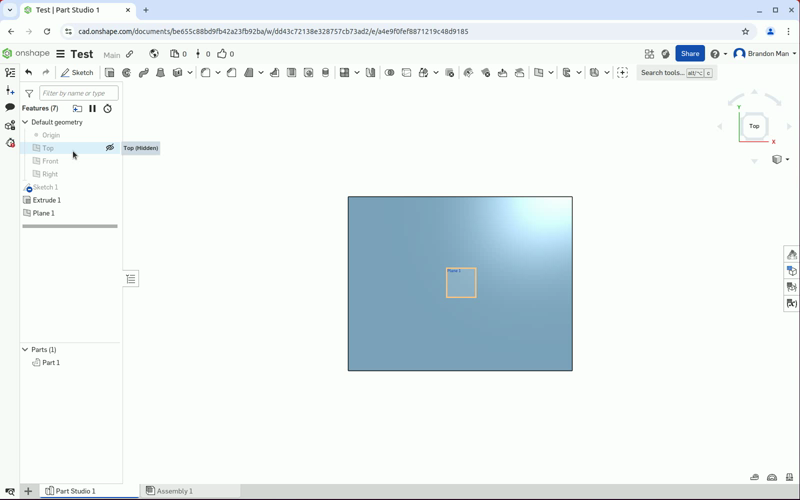
key(shift+s)
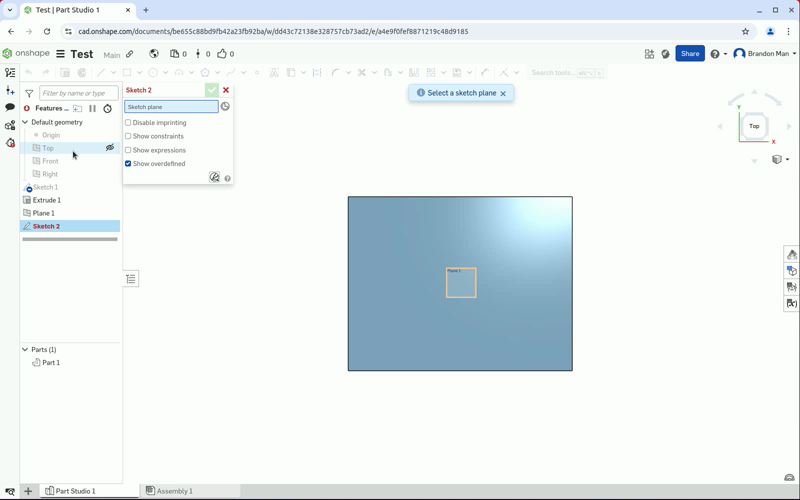
mouse_move(73, 215)
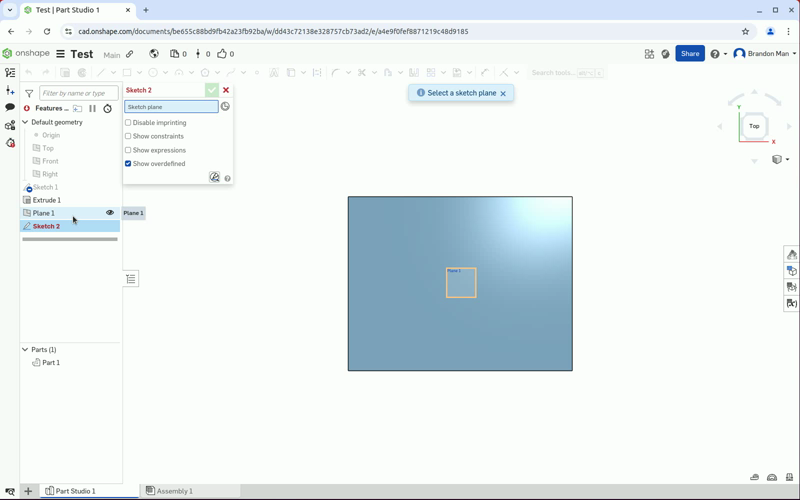
click(73, 215)
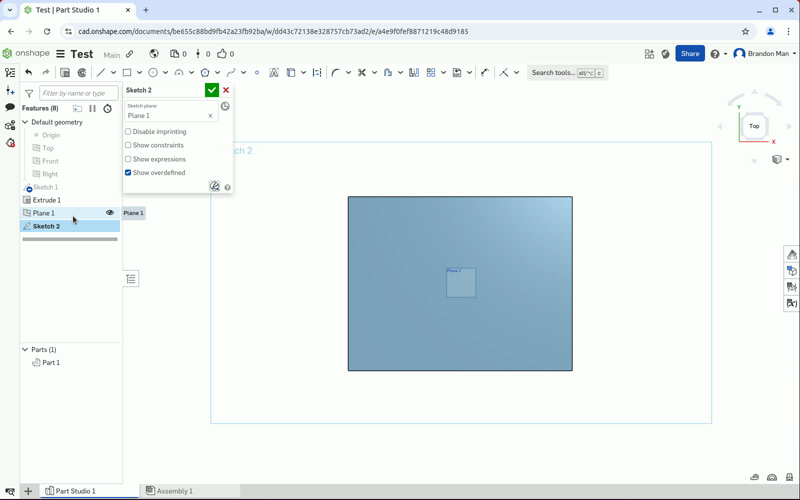
mouse_move(73, 352)
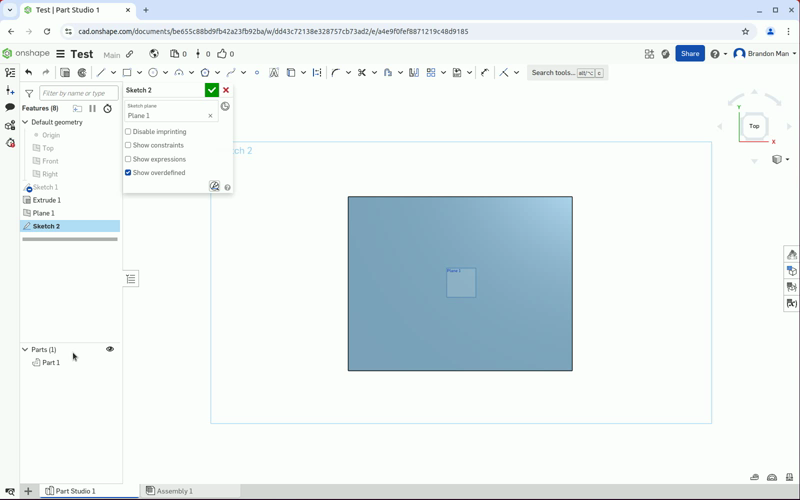
key(y)
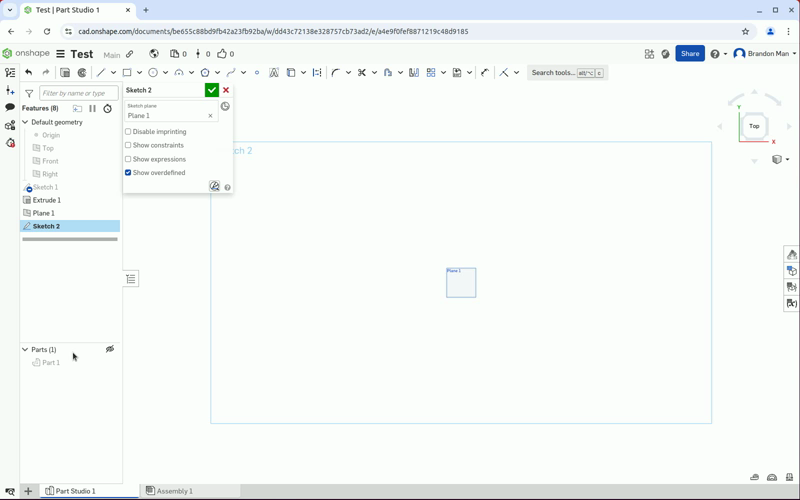
key(l)
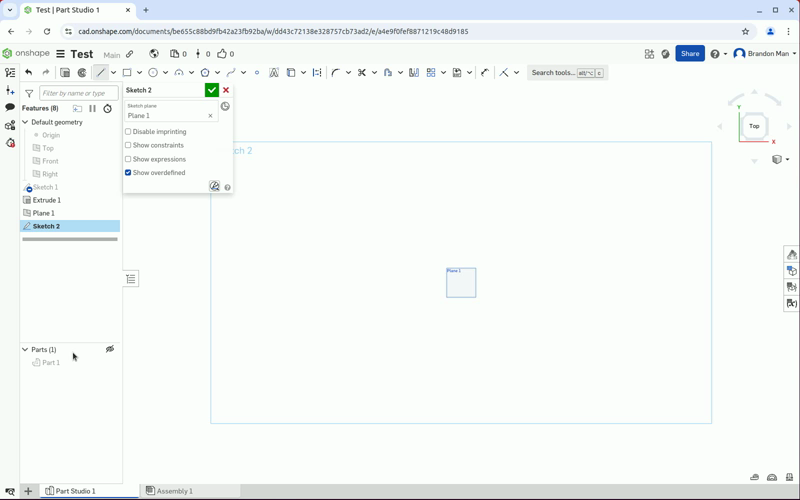
key_down(shift)
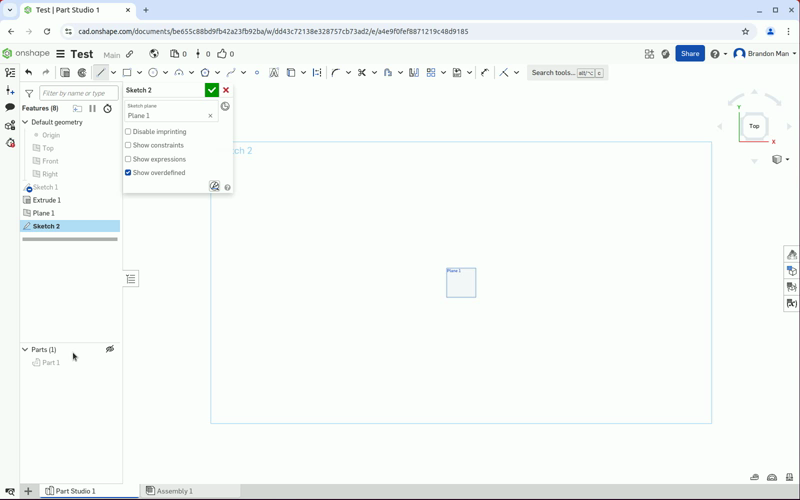
mouse_move(380, 291)
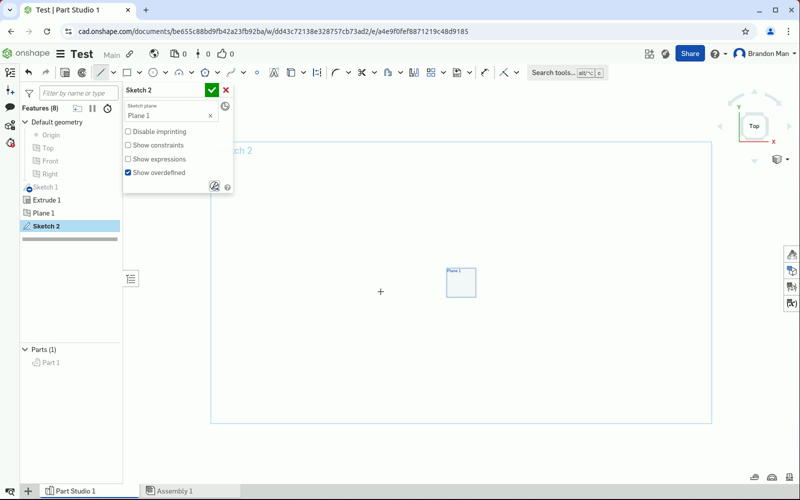
click(380, 291)
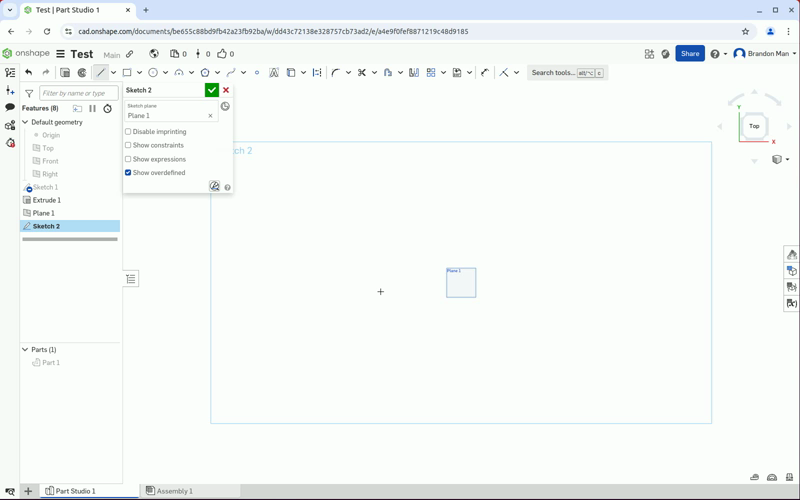
key_up(shift)
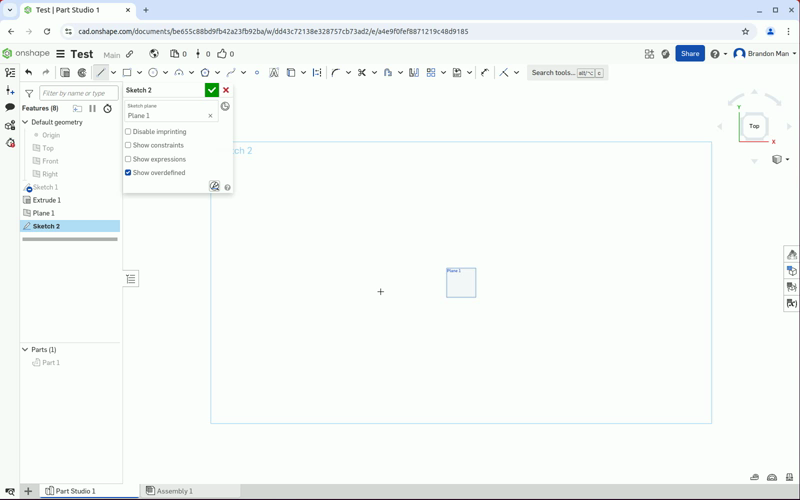
key_down(shift)
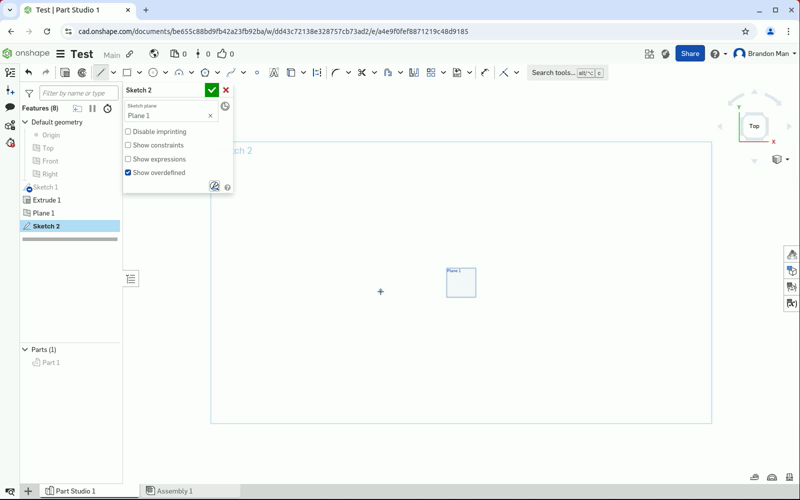
mouse_move(540, 291)
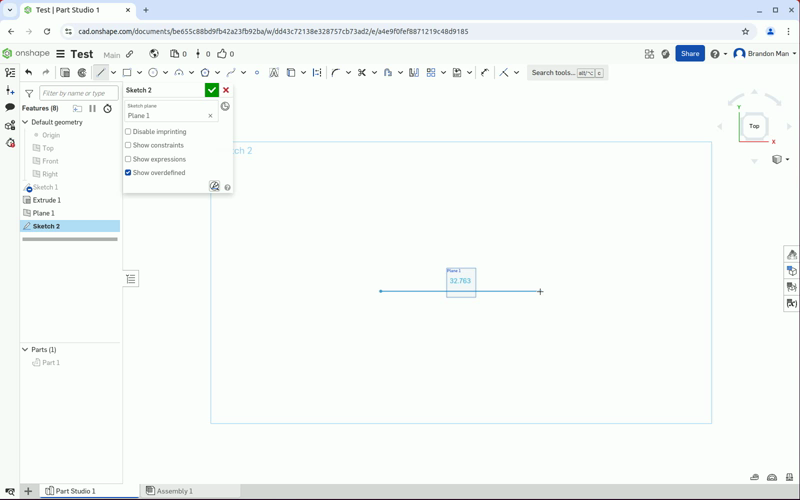
click(540, 291)
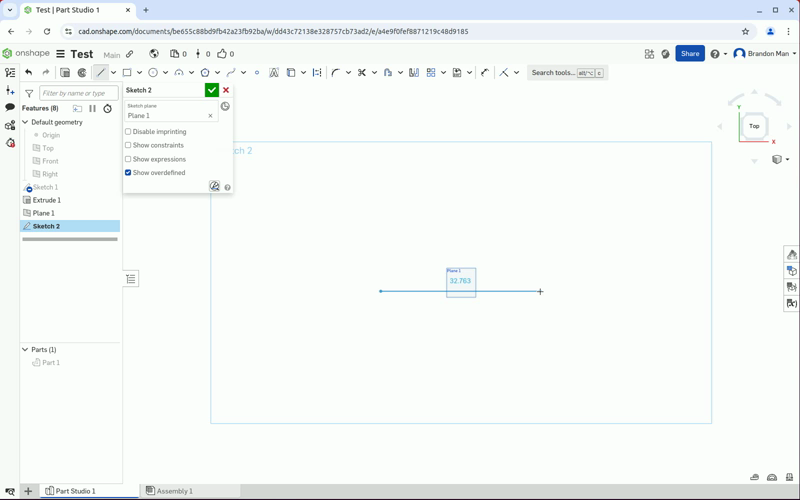
key_up(shift)
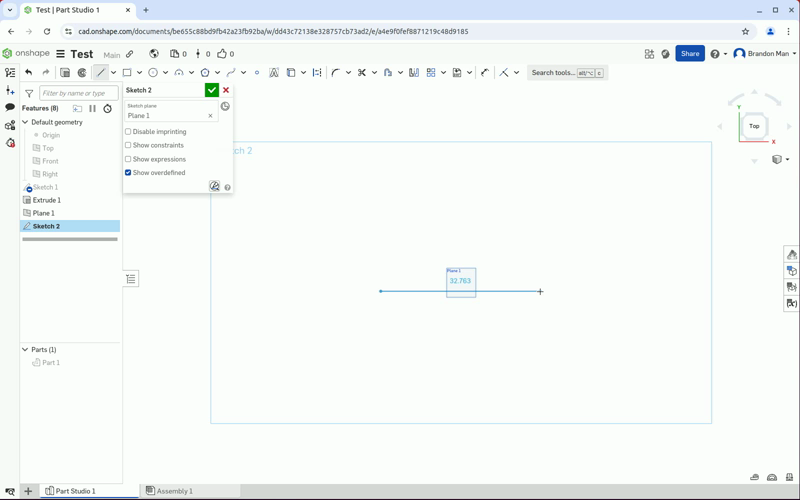
key_down(shift)
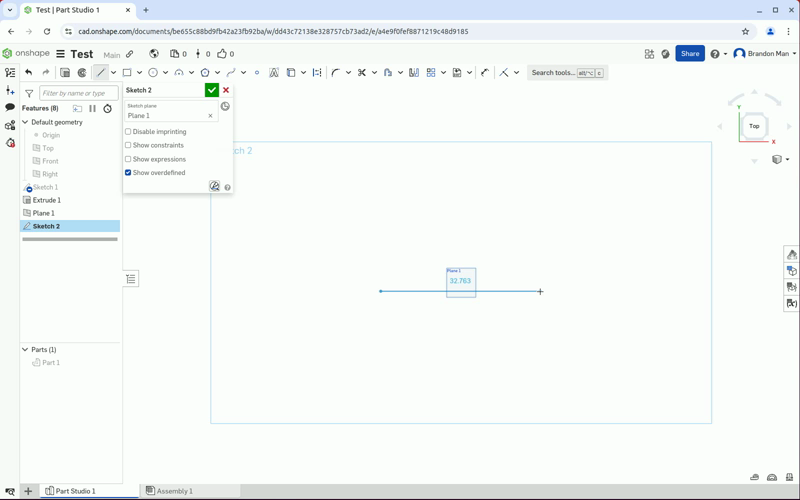
mouse_move(570, 291)
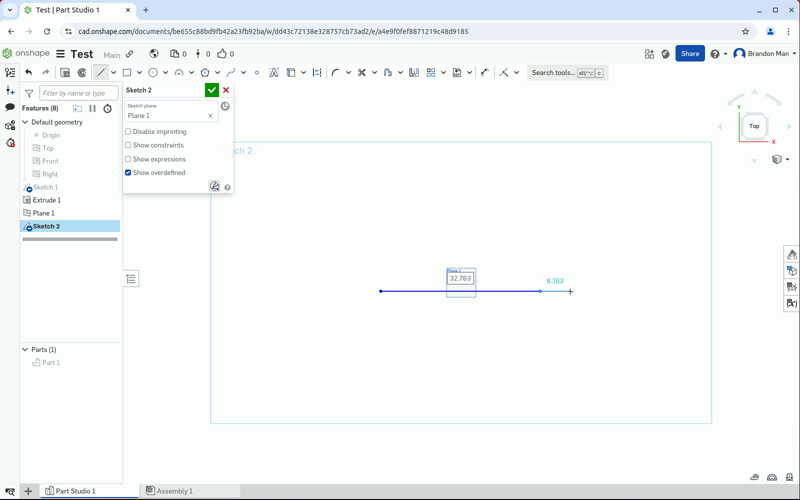
mouse_move(540, 274)
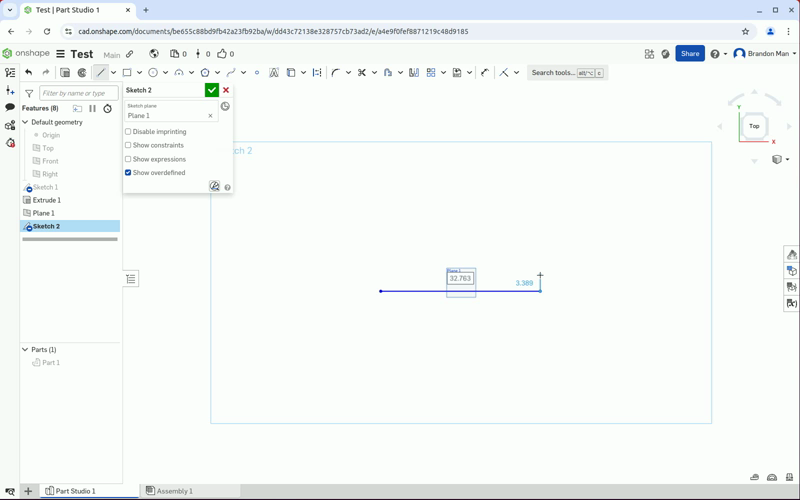
click(540, 274)
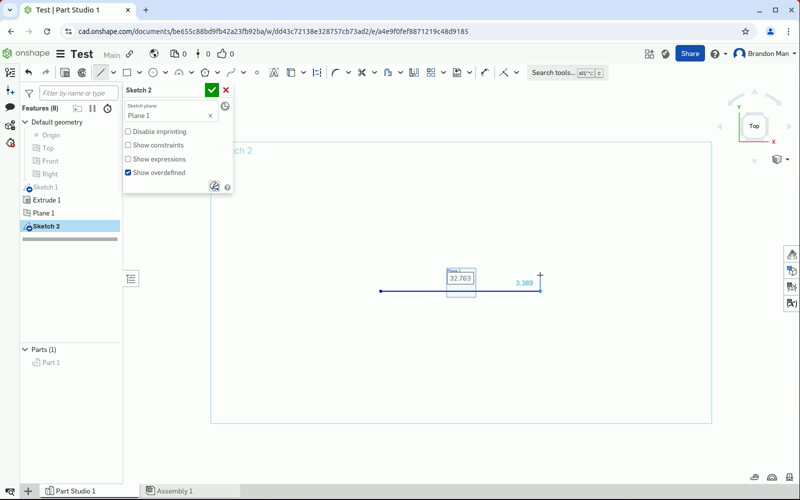
key_up(shift)
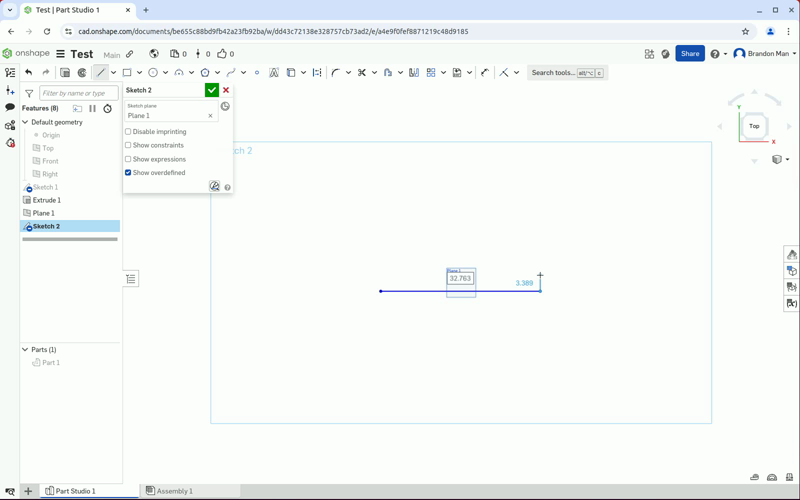
key_down(shift)
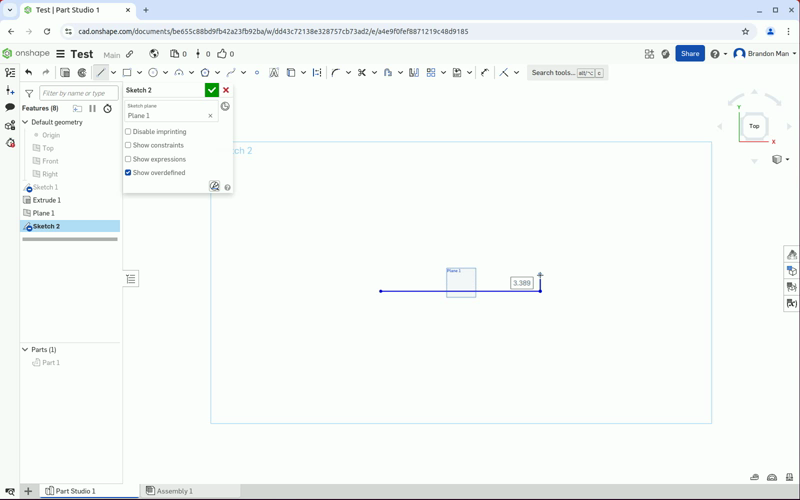
mouse_move(380, 274)
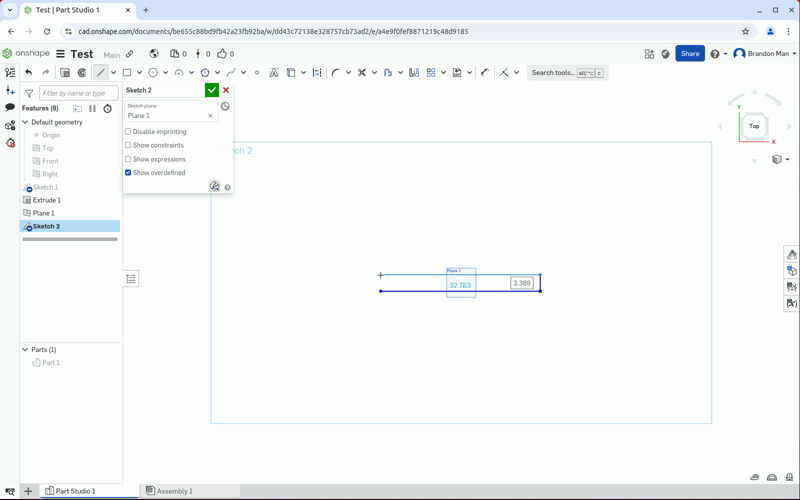
click(380, 274)
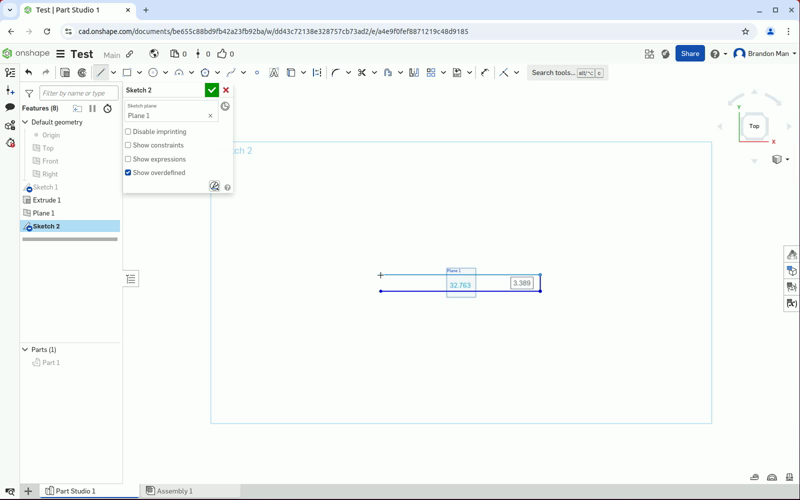
key_up(shift)
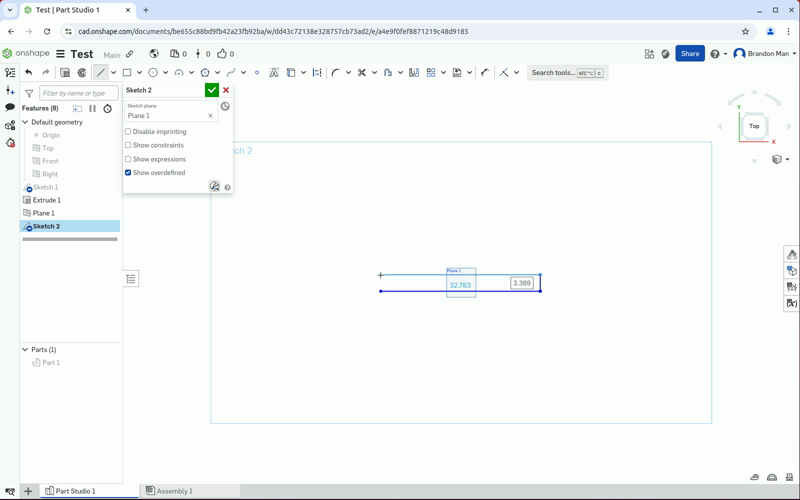
mouse_move(410, 274)
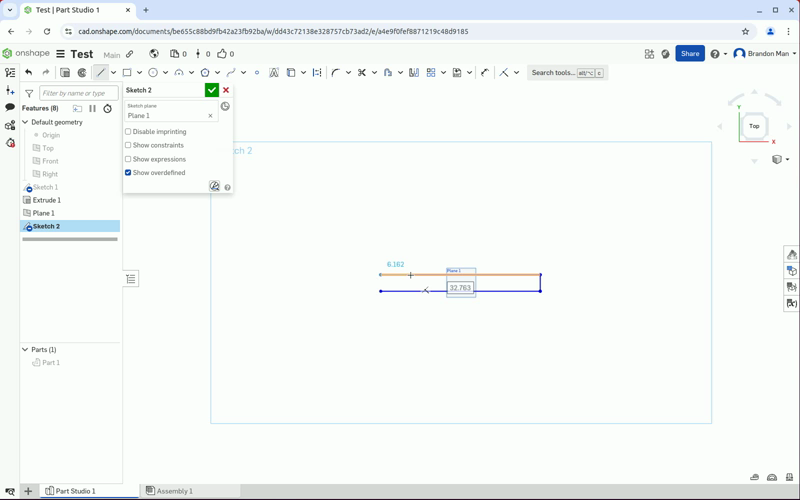
key_down(shift)
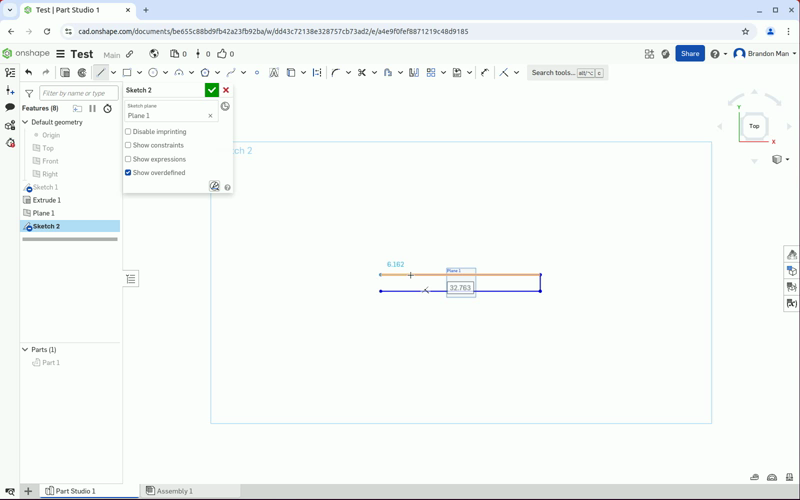
mouse_move(380, 291)
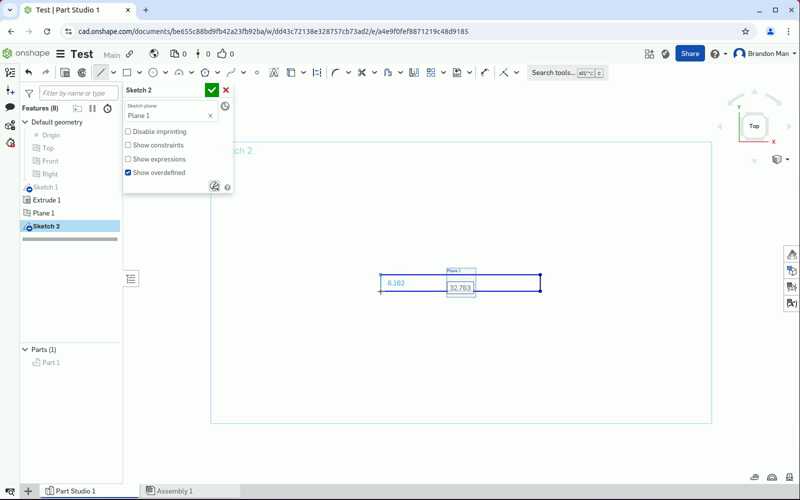
key_up(shift)
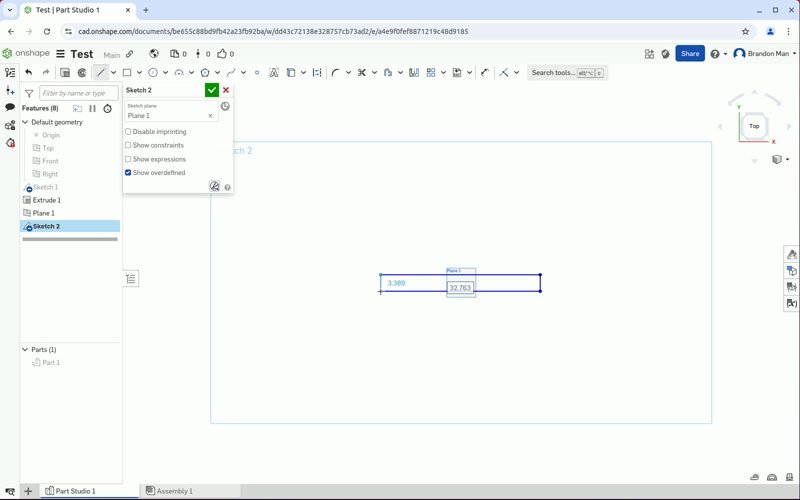
click(380, 291)
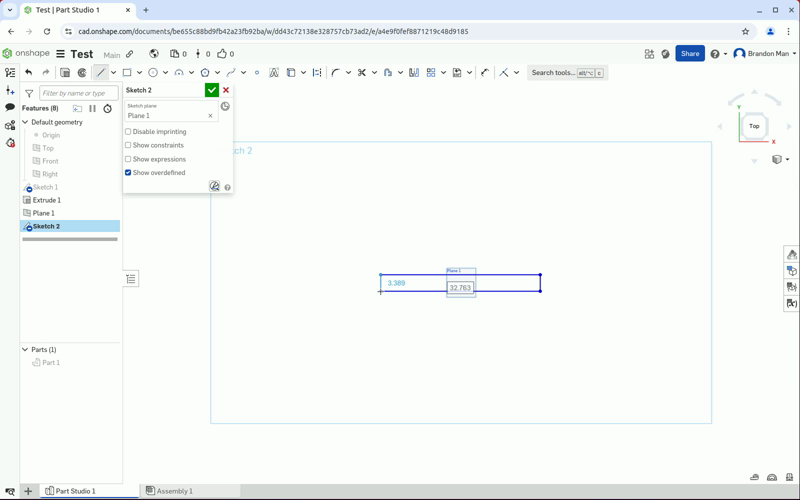
key(esc)
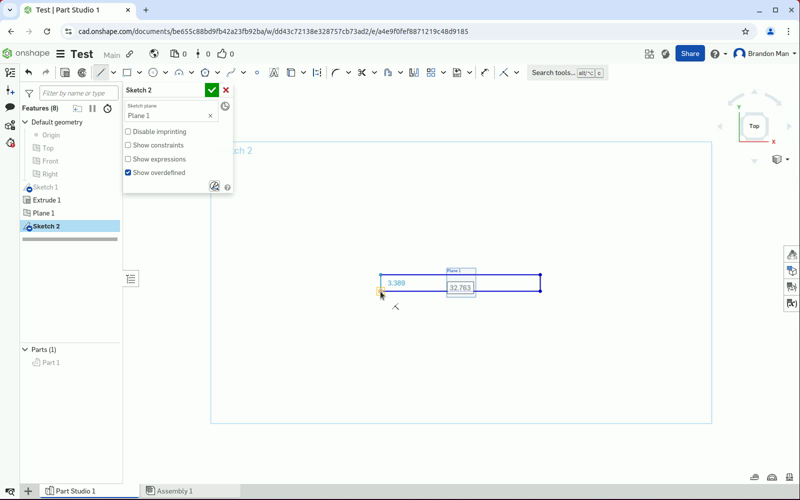
mouse_move(497, 276)
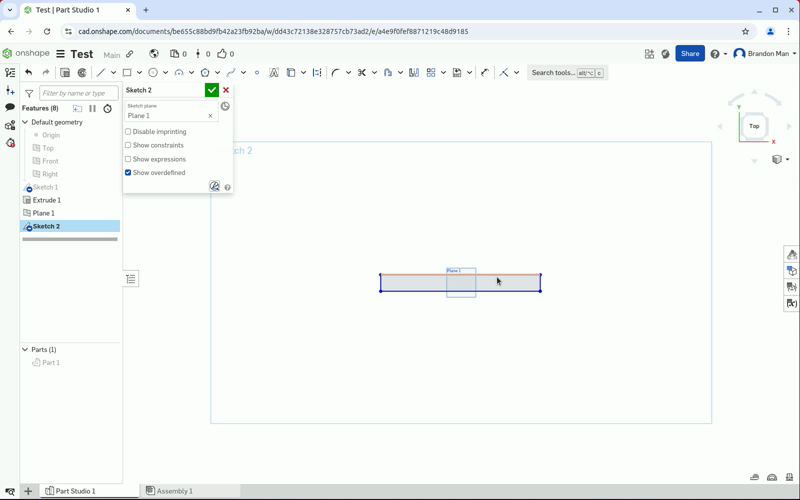
click(497, 276)
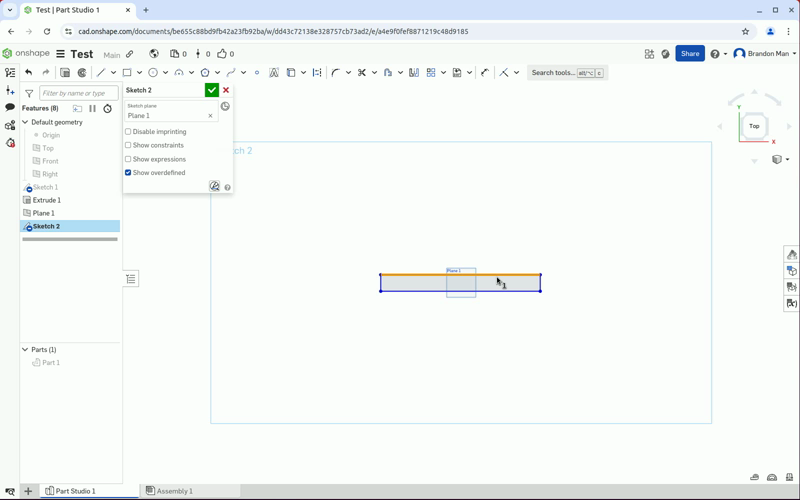
mouse_move(73, 352)
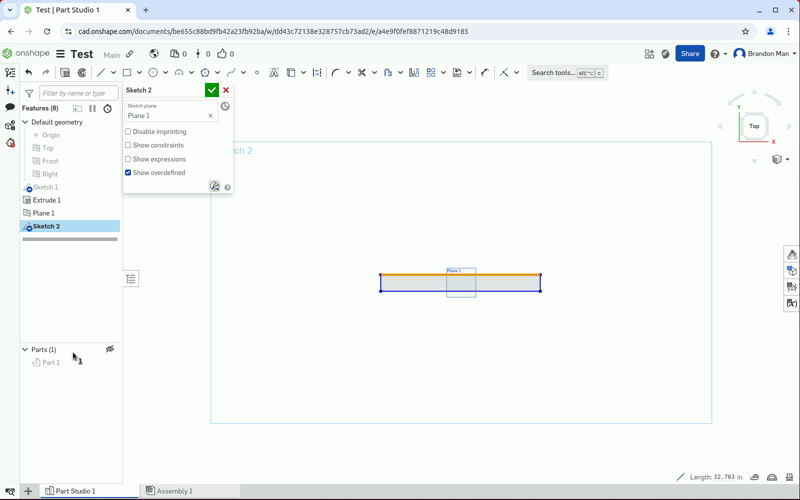
key(shift+y)
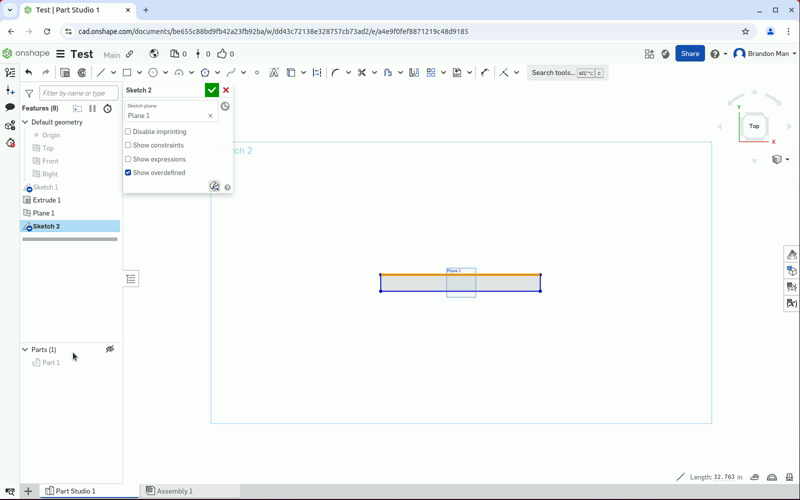
key(shift+e)
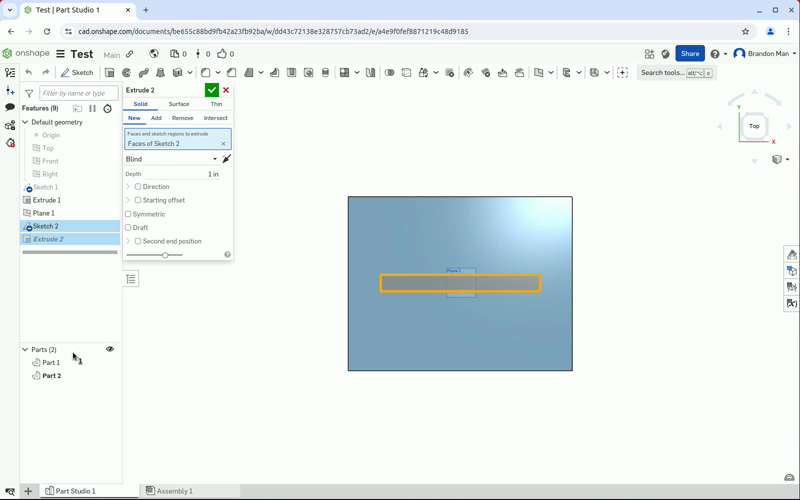
mouse_move(143, 106)
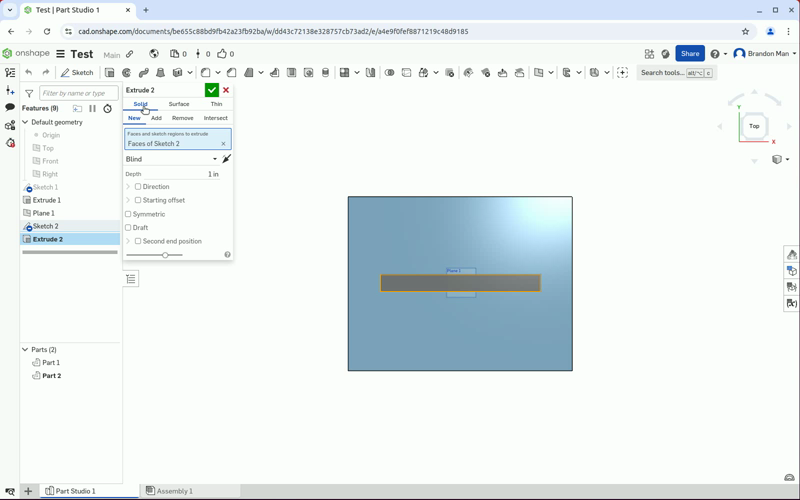
click(143, 106)
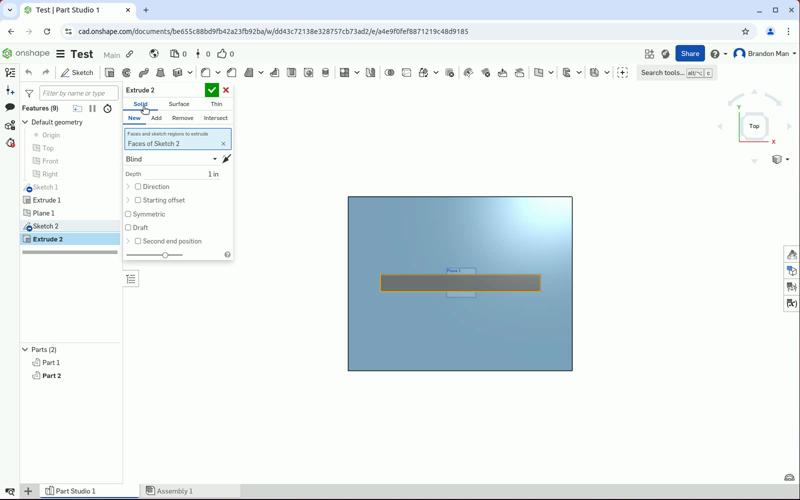
mouse_move(186, 120)
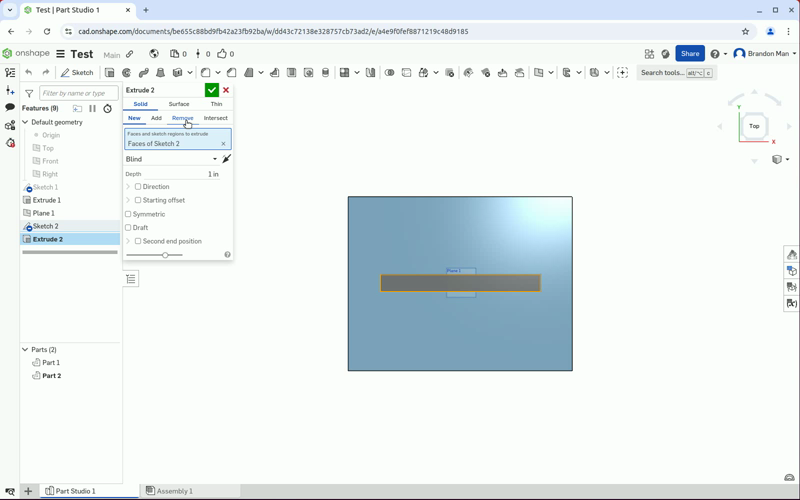
click(186, 120)
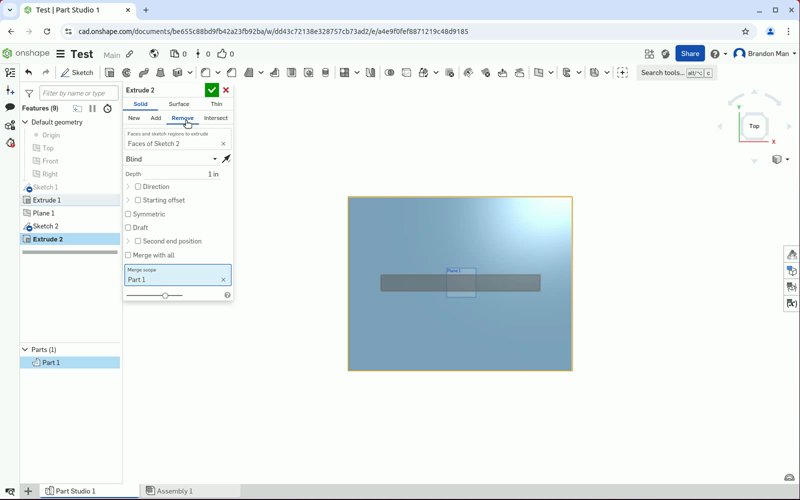
key(tab, 4)
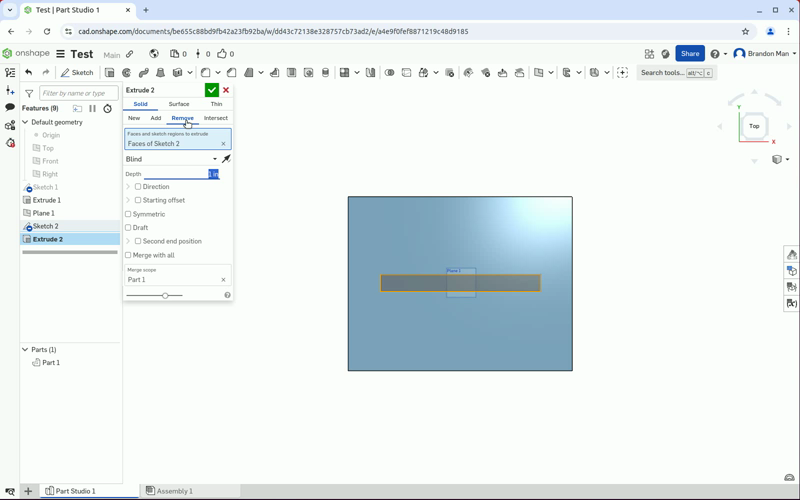
text(6.74)
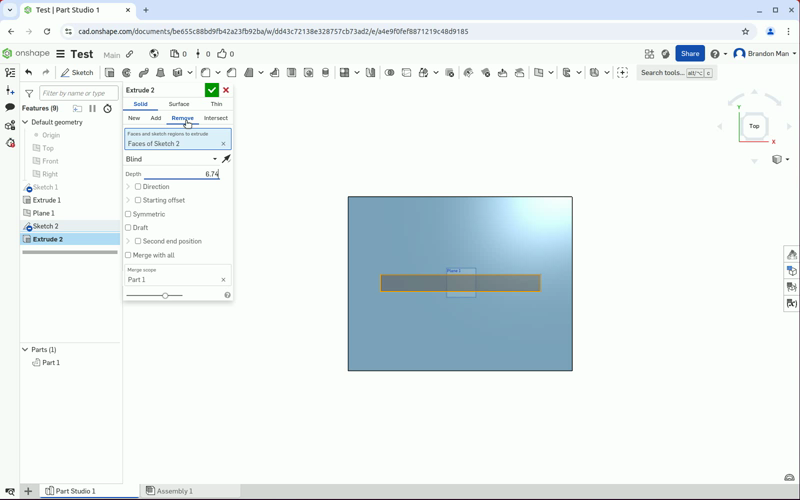
key(tab, 6)
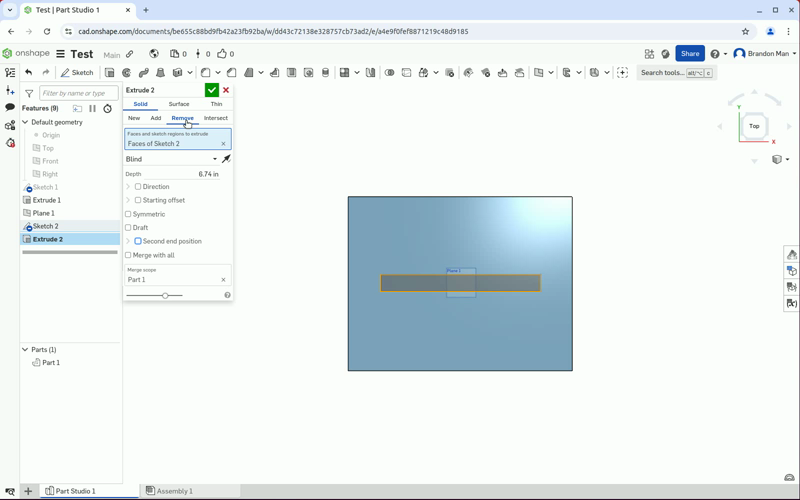
key(space)
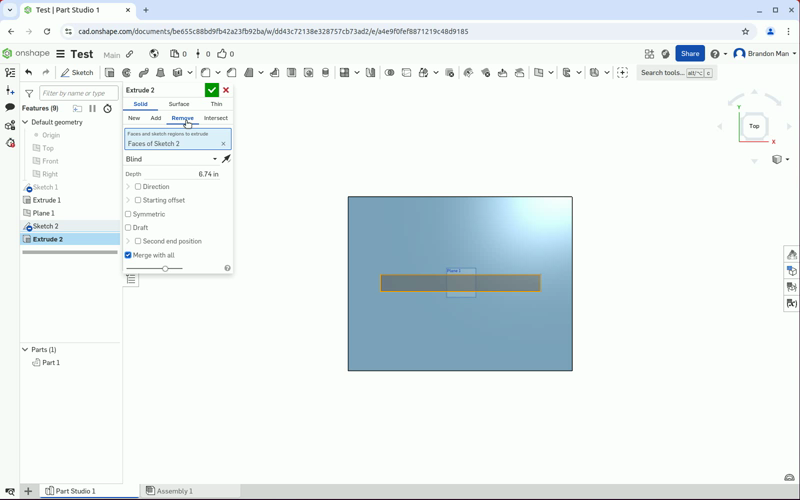
key(enter)
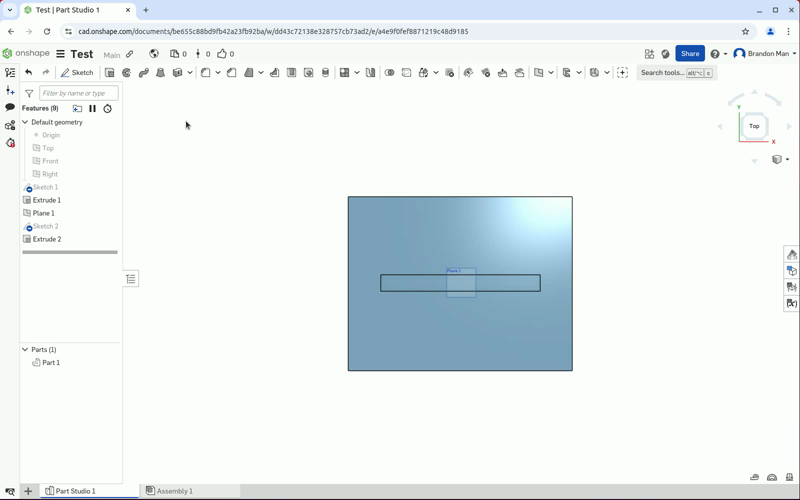
key(shift+h)
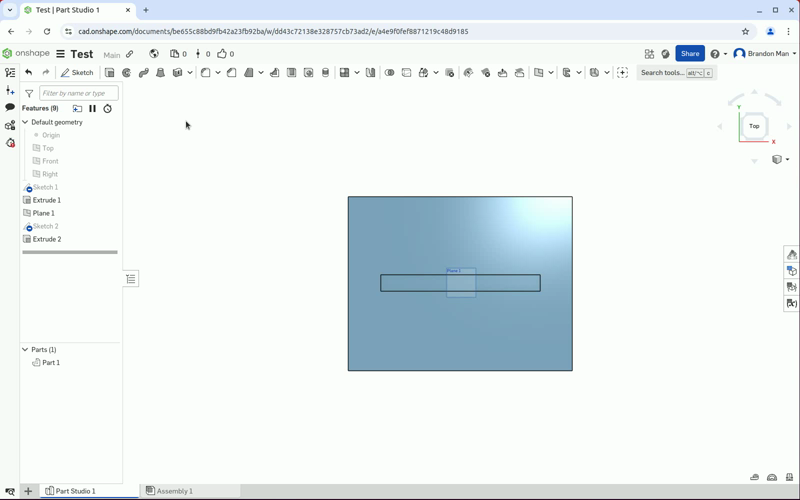
key(shift+h)
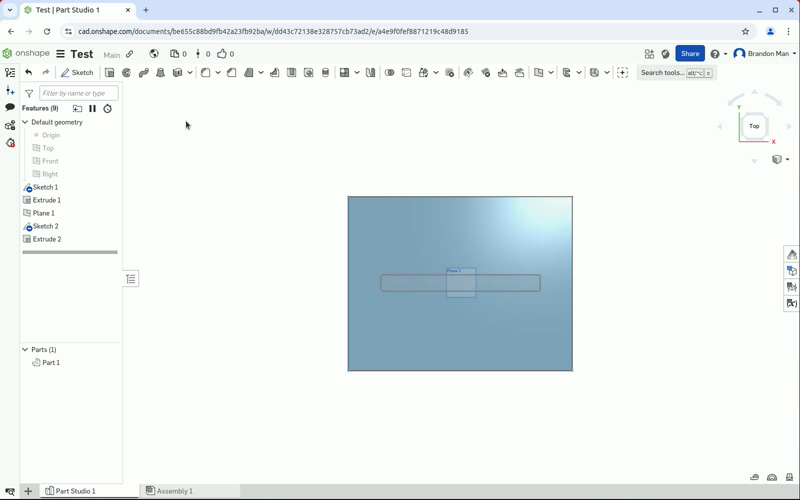
key(shift+7)
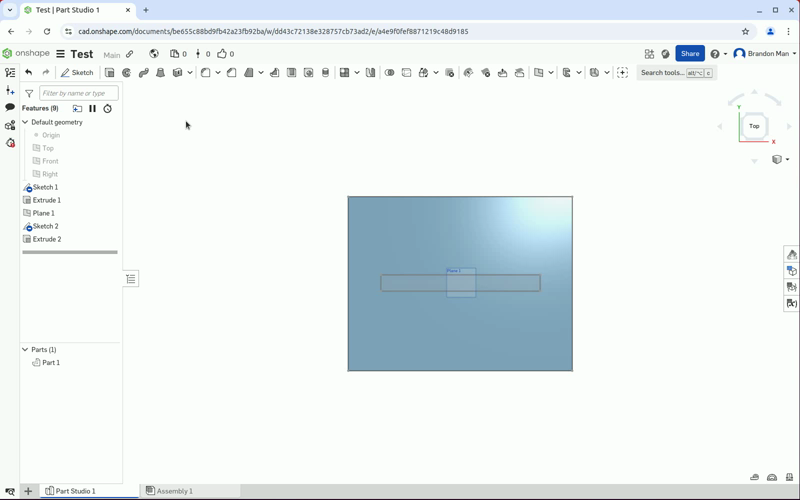
key(up, 3)
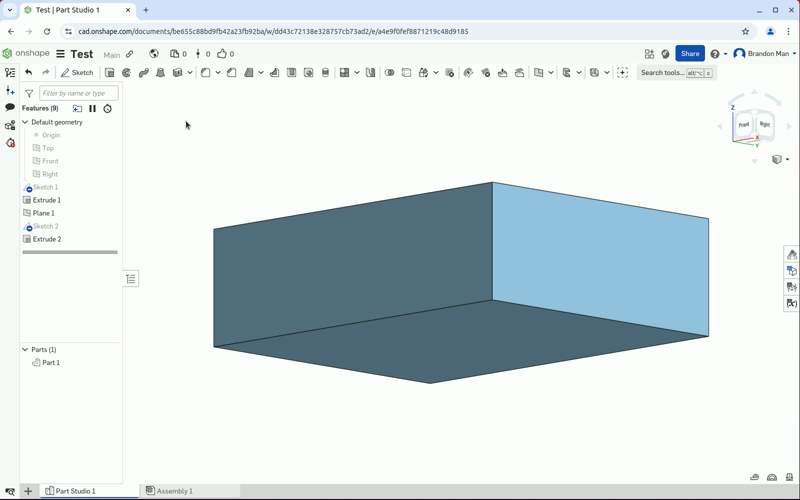
key(left, 3)
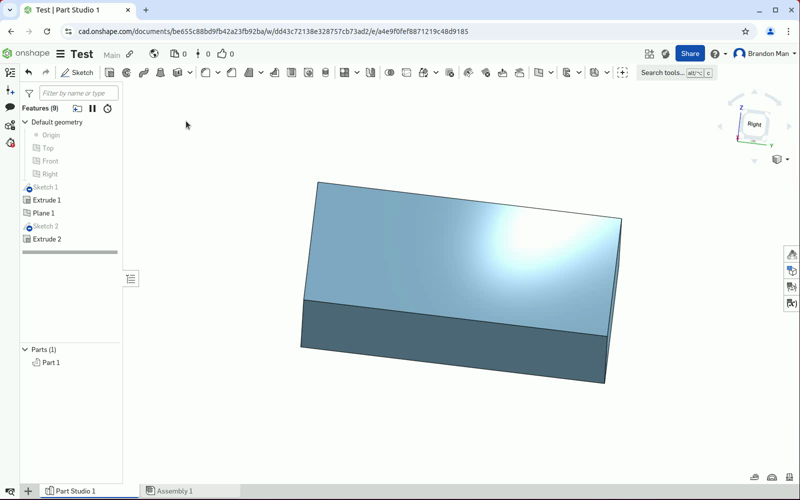
key(right, 3)
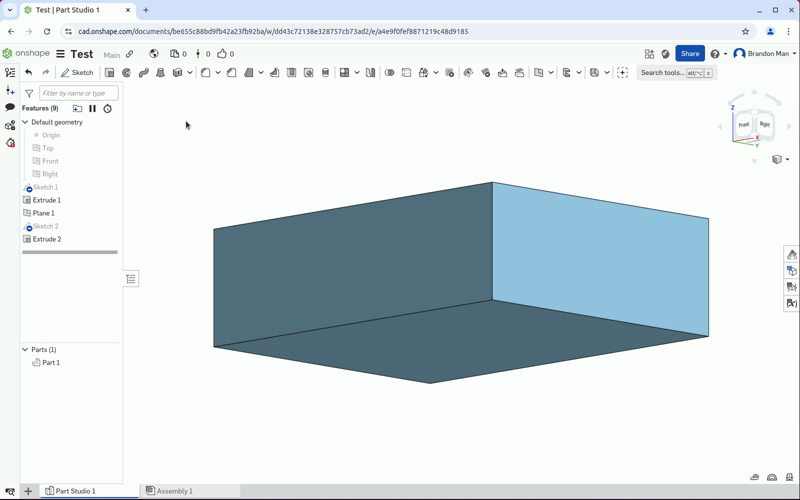
key(down, 3)
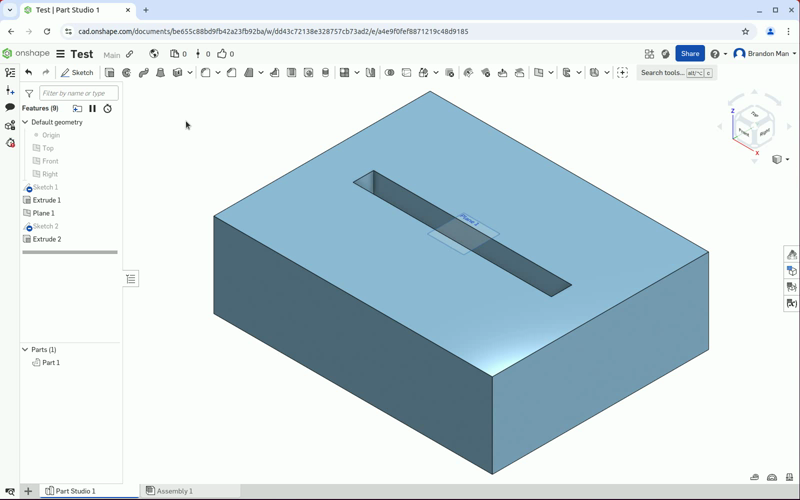
mouse_move(73, 189)
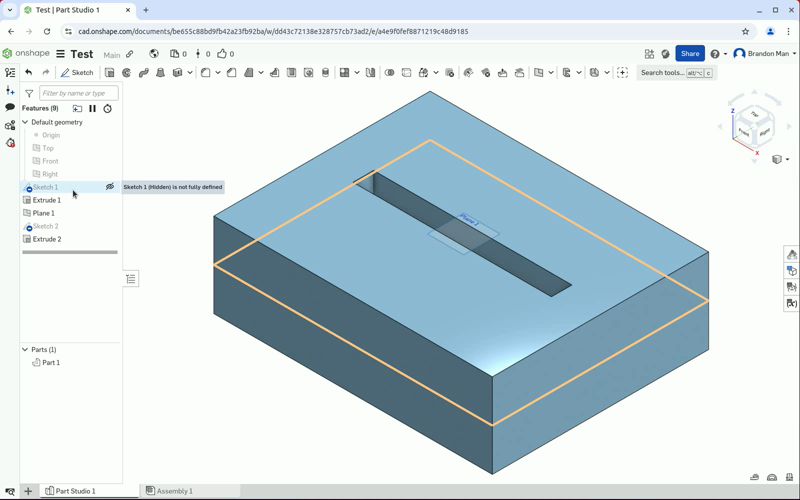
click(73, 189)